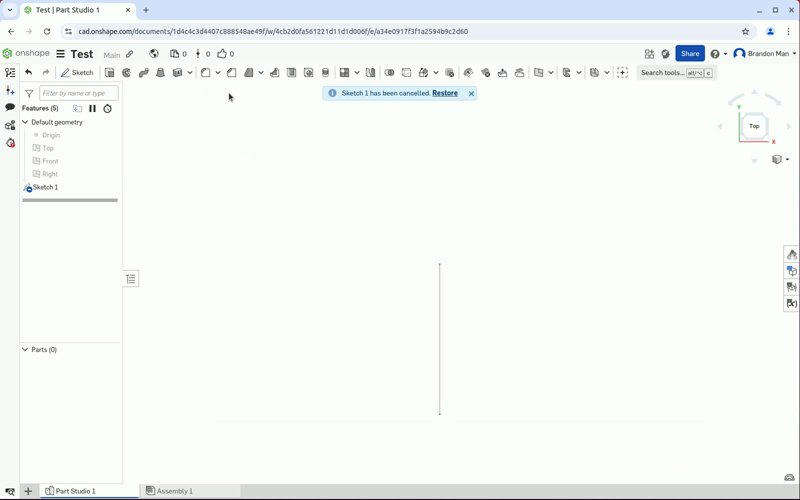
key(shift+h)
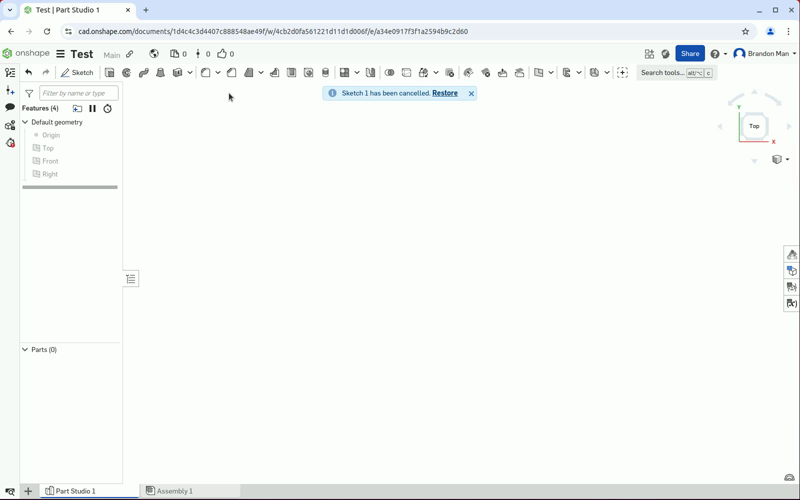
mouse_move(73, 352)
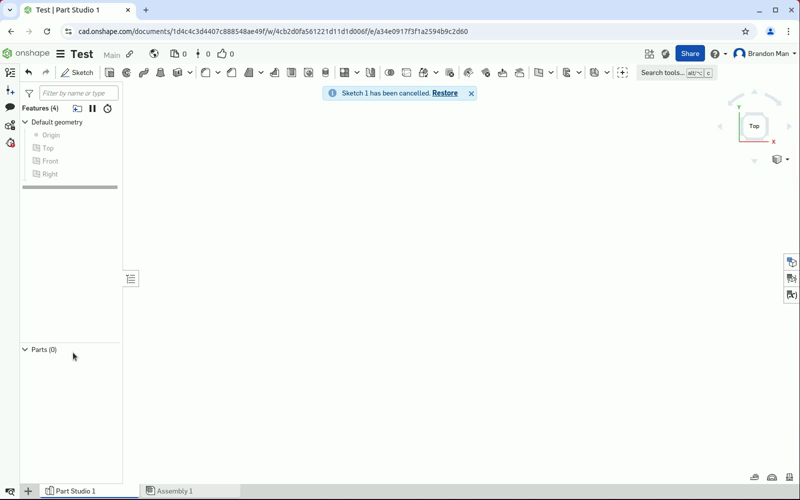
key(y)
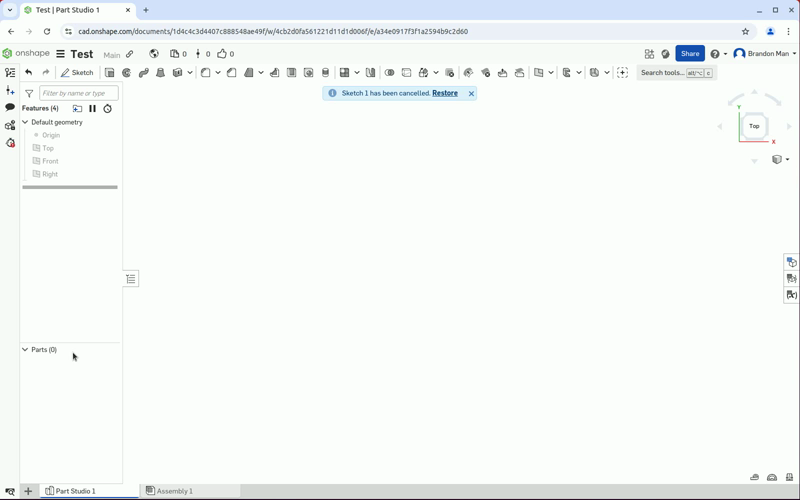
key(shift+p)
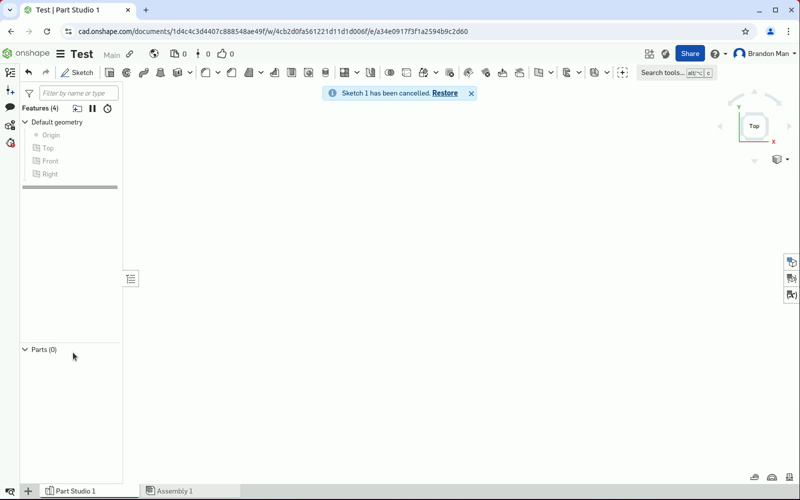
key(space)
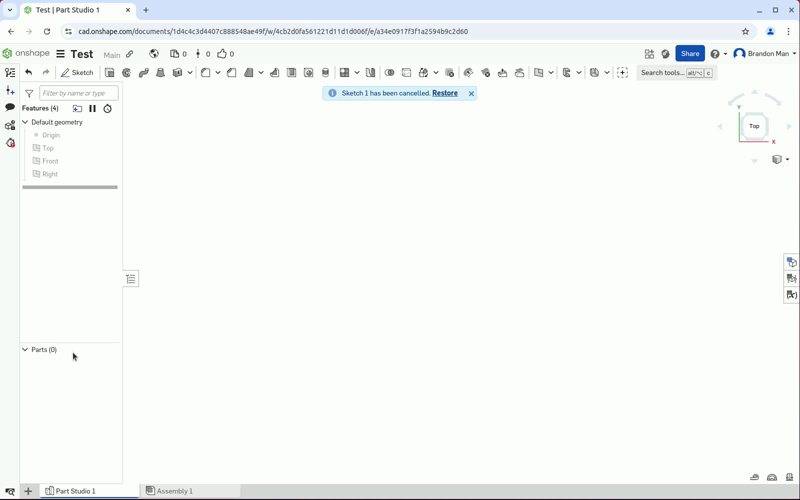
key_down(shift)
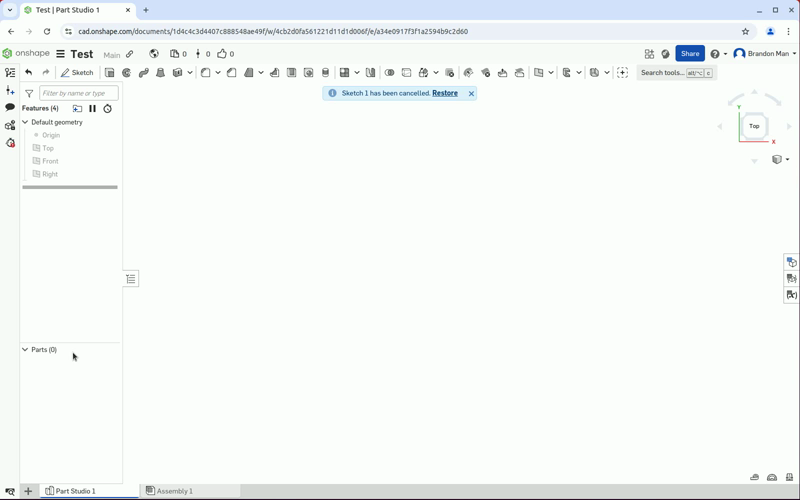
key(up)
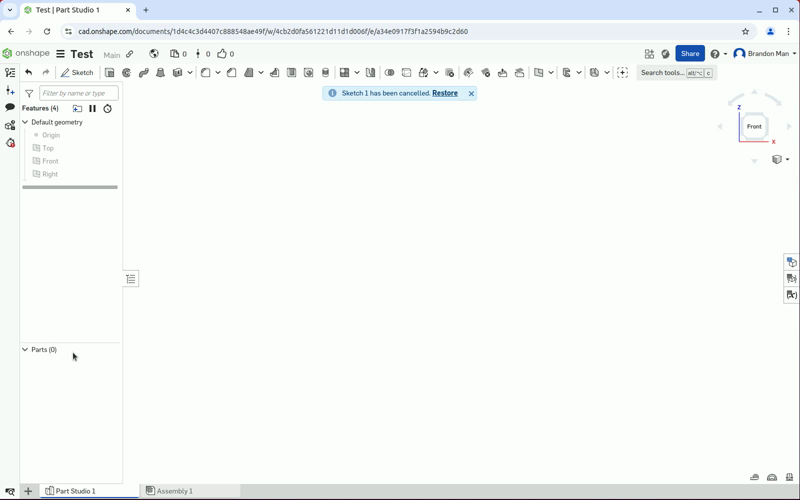
key_up(shift)
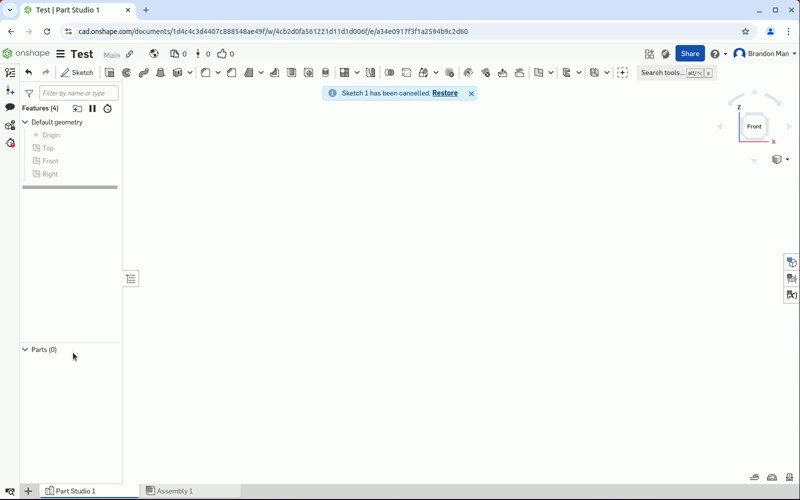
mouse_move(73, 352)
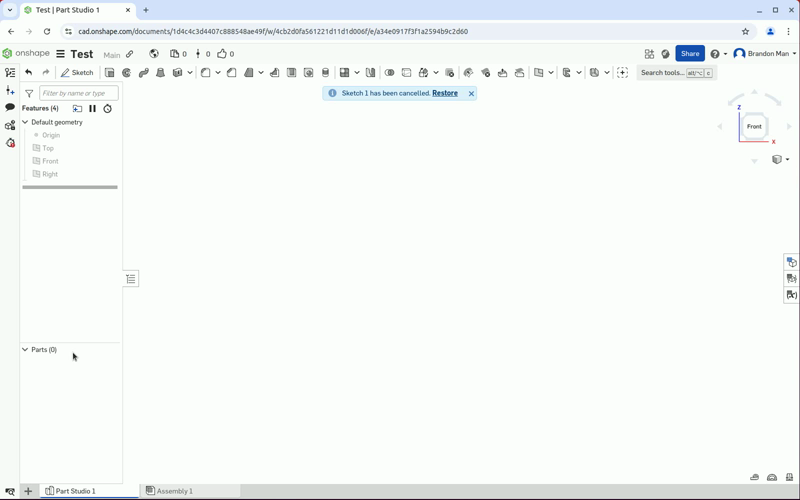
key(shift+y)
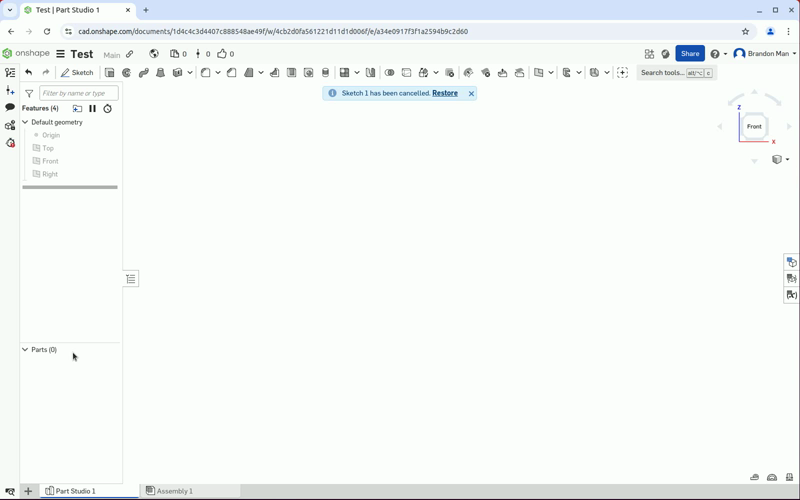
key(shift+s)
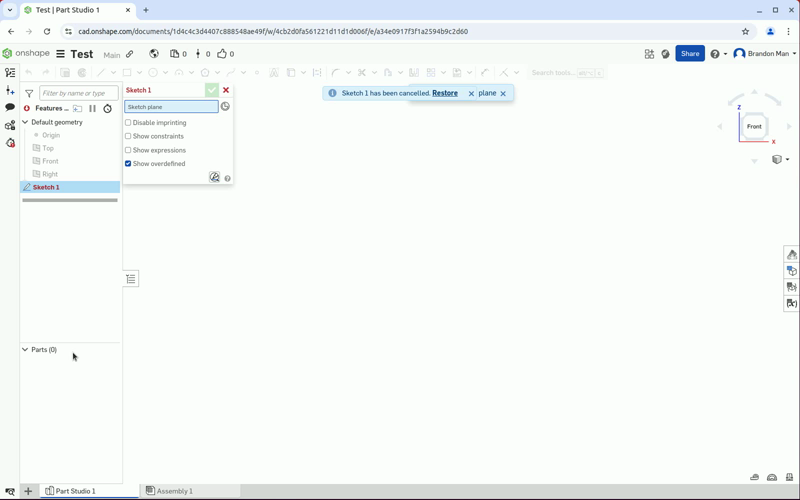
mouse_move(73, 163)
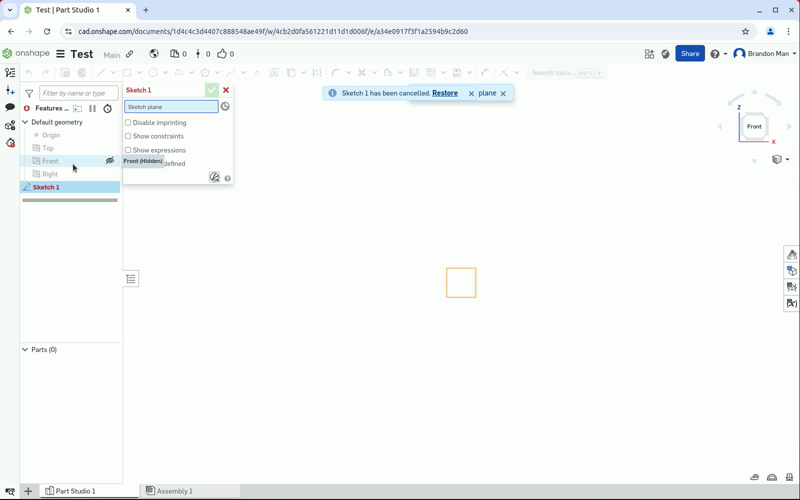
click(73, 163)
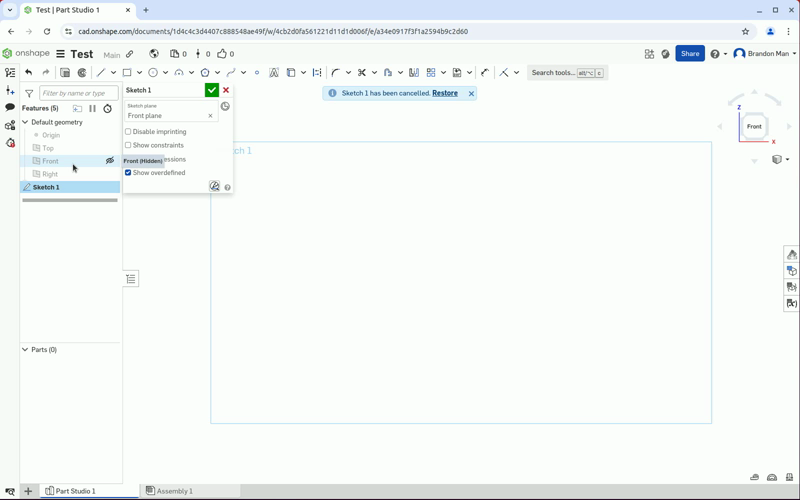
mouse_move(73, 352)
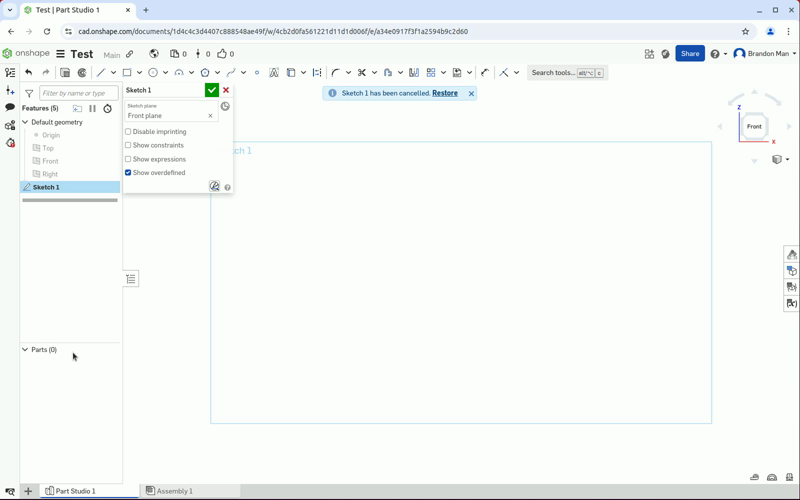
key(y)
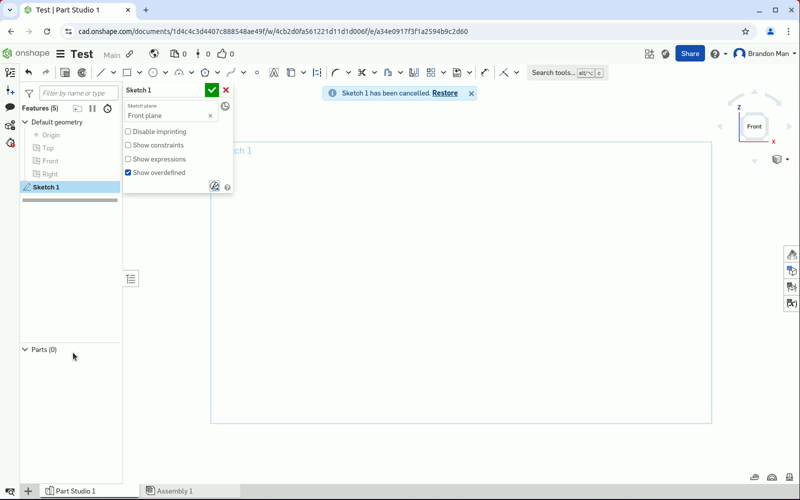
key(l)
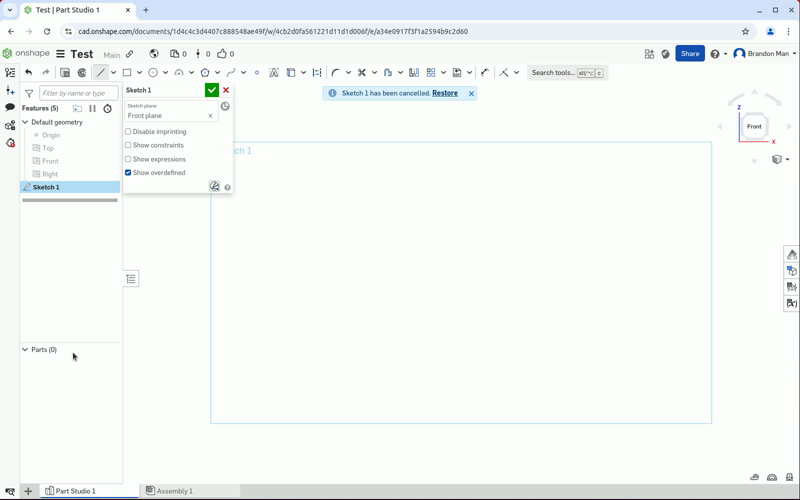
key_down(shift)
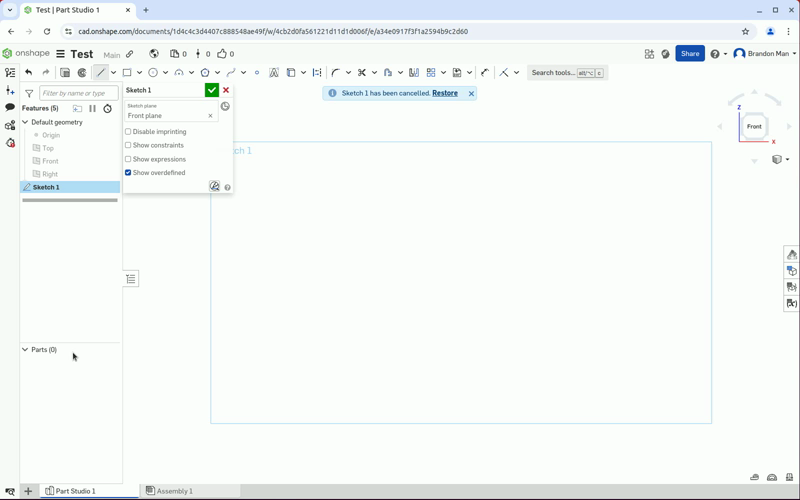
mouse_move(443, 395)
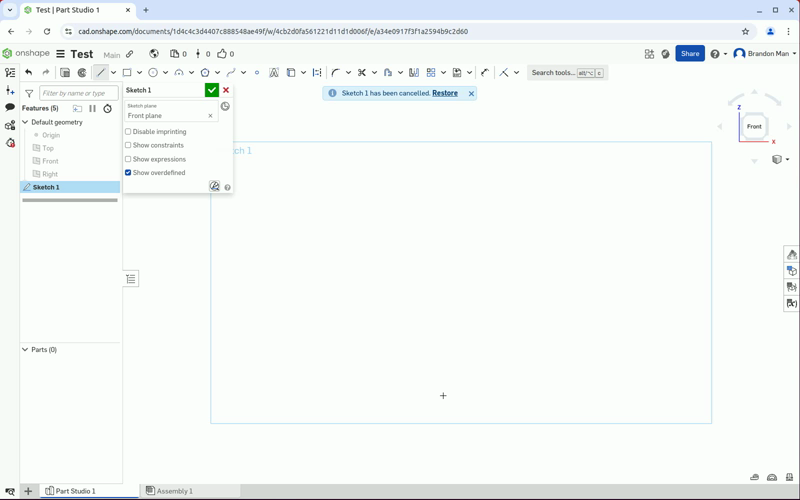
click(443, 395)
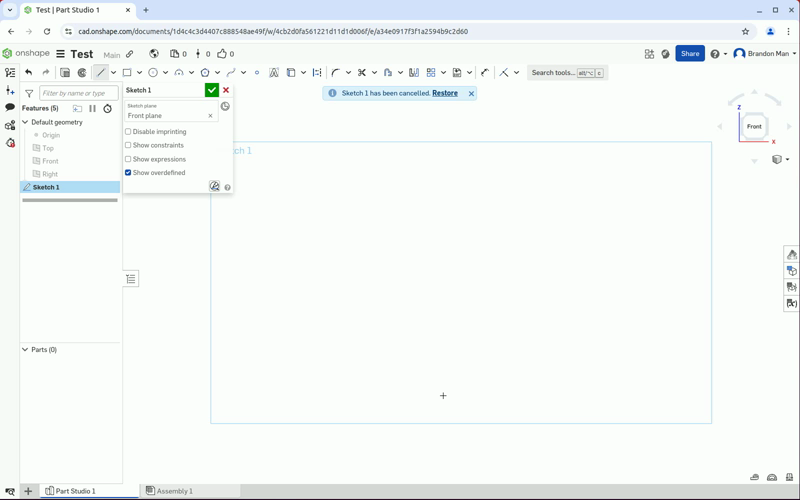
key_up(shift)
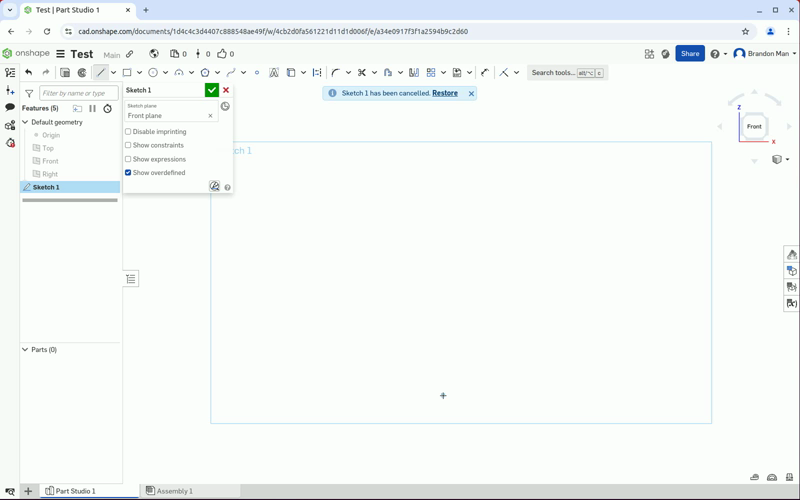
key_down(shift)
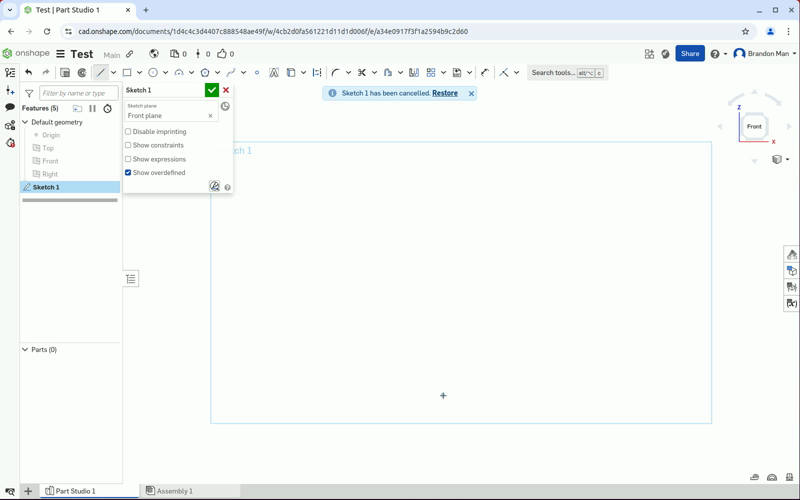
mouse_move(473, 395)
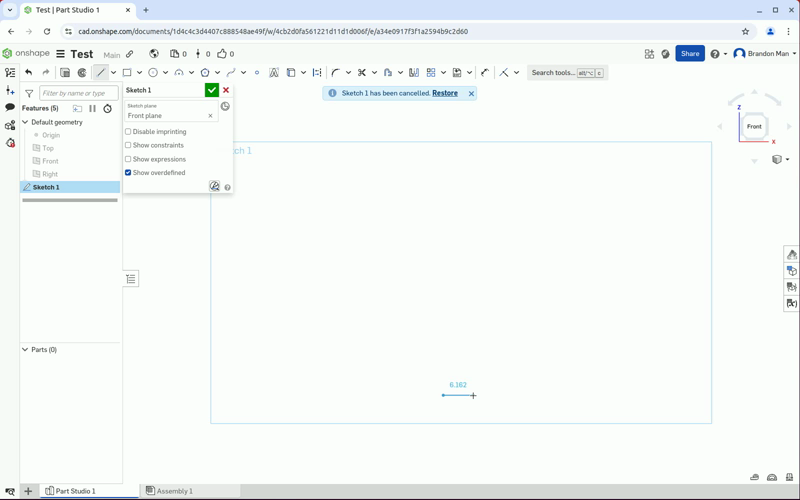
mouse_move(478, 395)
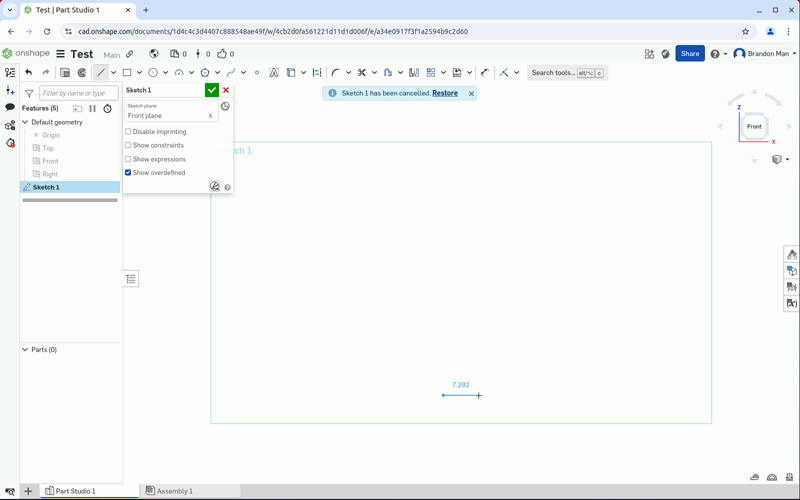
click(478, 395)
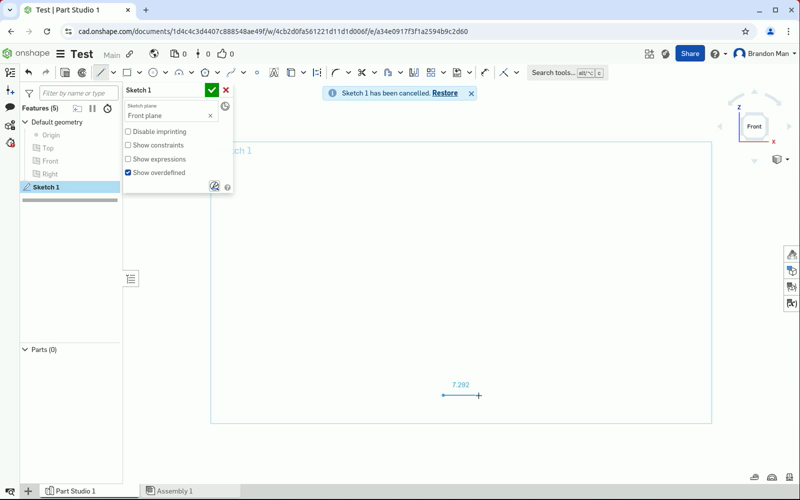
key_up(shift)
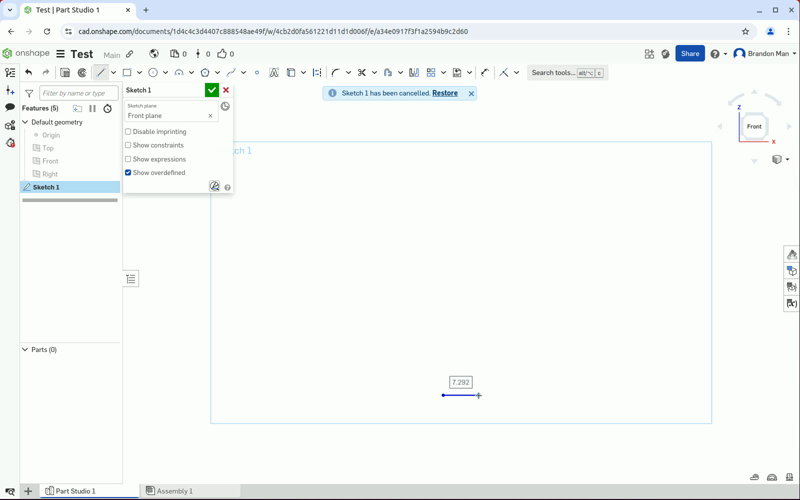
key_down(shift)
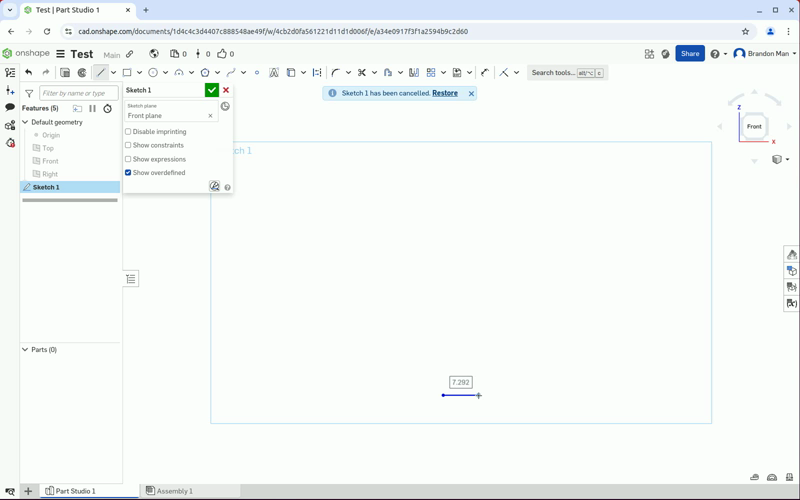
mouse_move(478, 171)
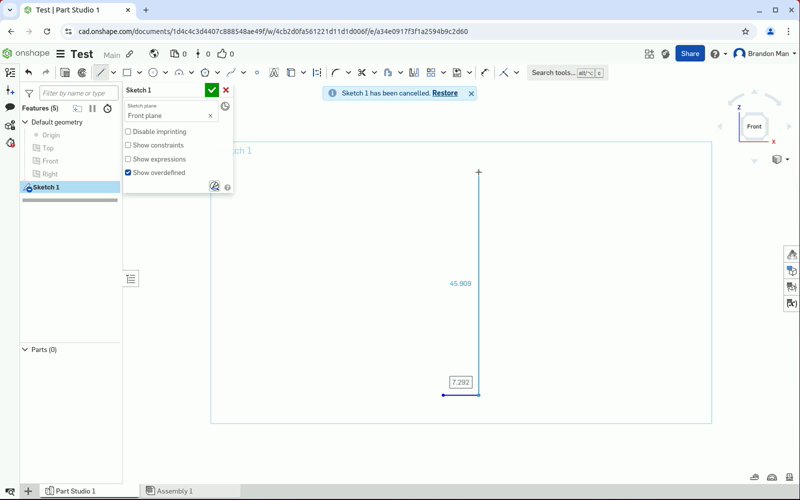
click(478, 171)
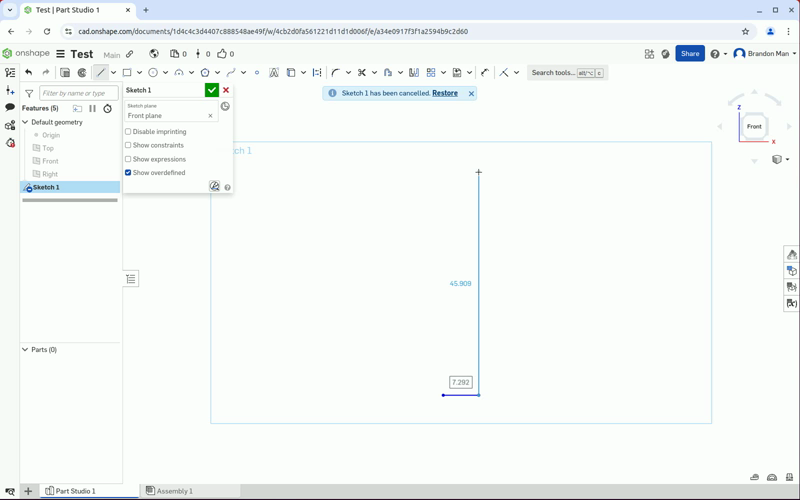
key_up(shift)
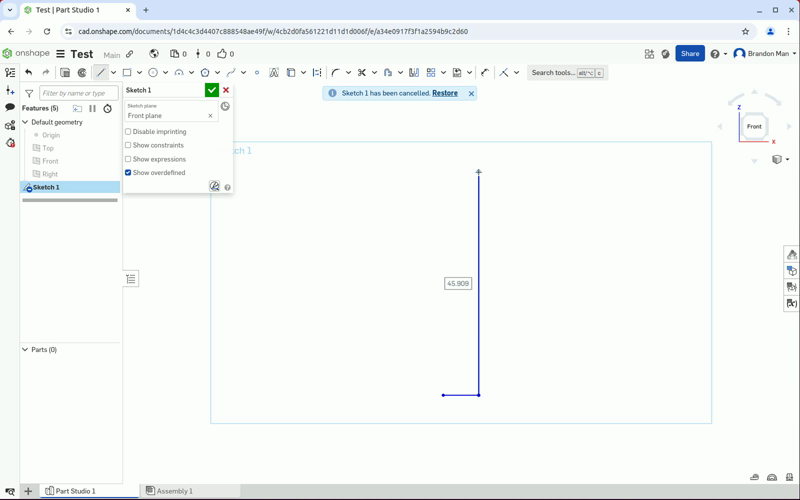
key_down(shift)
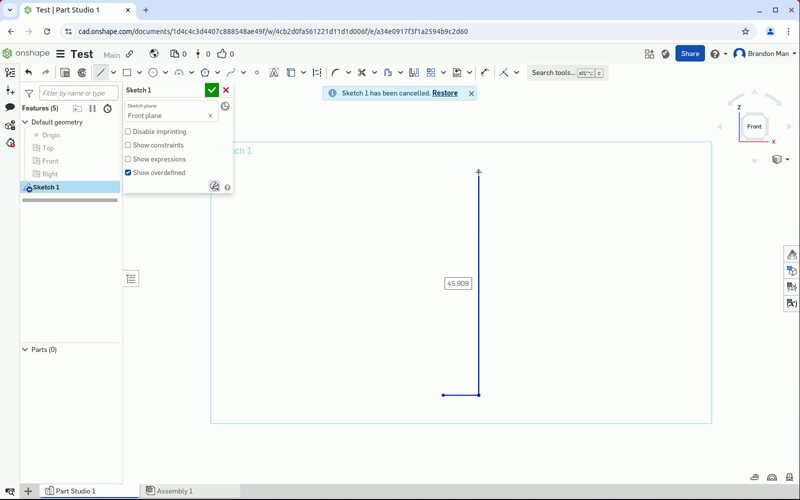
mouse_move(508, 171)
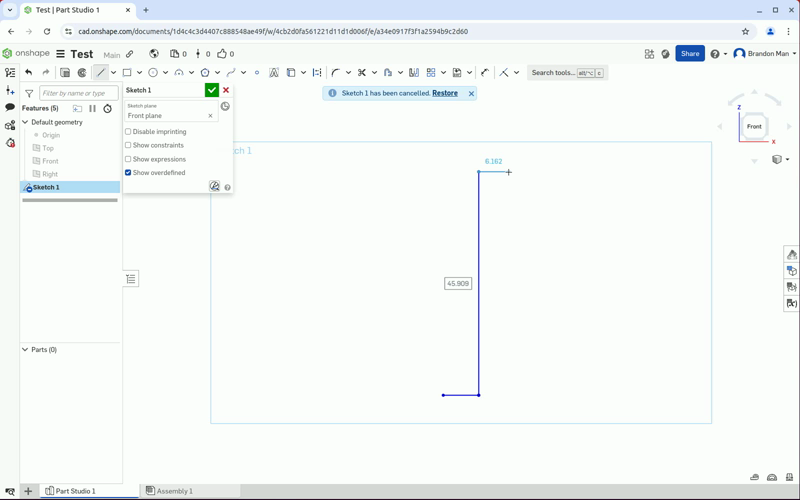
mouse_move(443, 171)
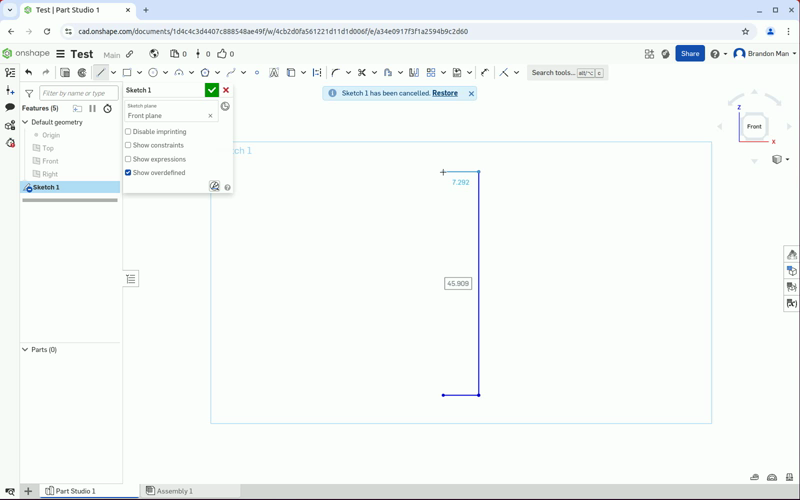
click(443, 171)
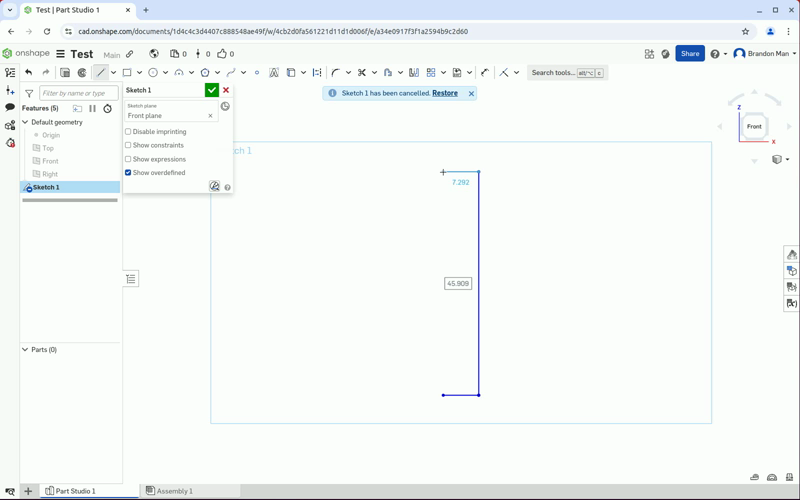
key_up(shift)
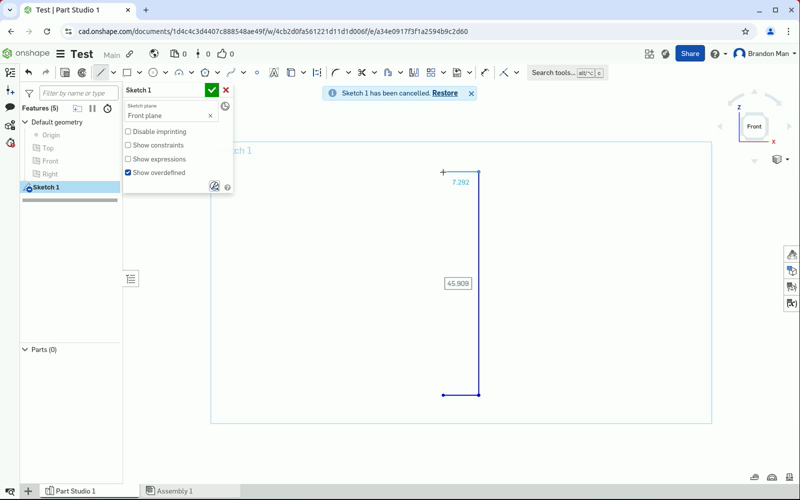
key_down(shift)
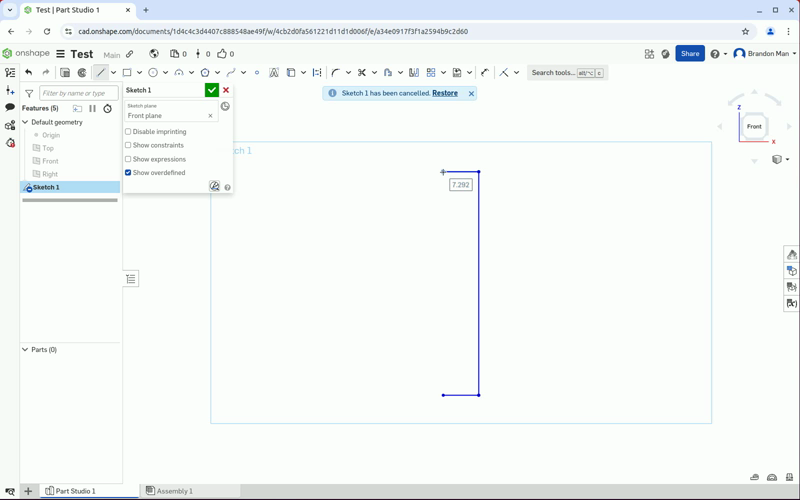
mouse_move(443, 395)
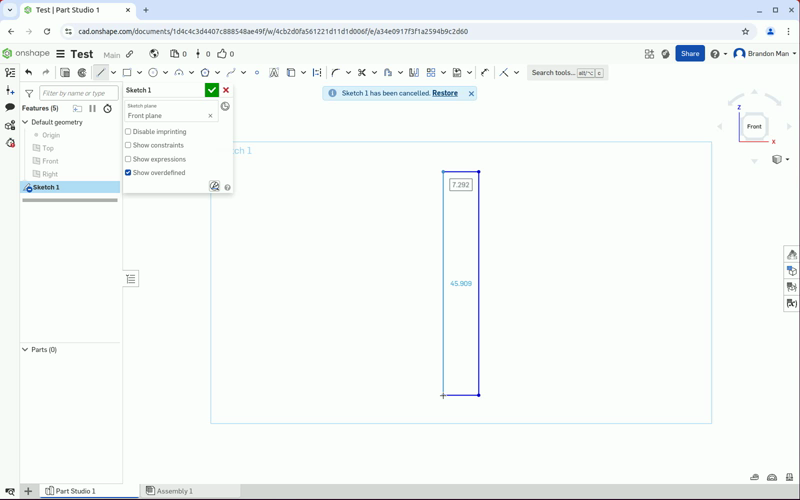
key_up(shift)
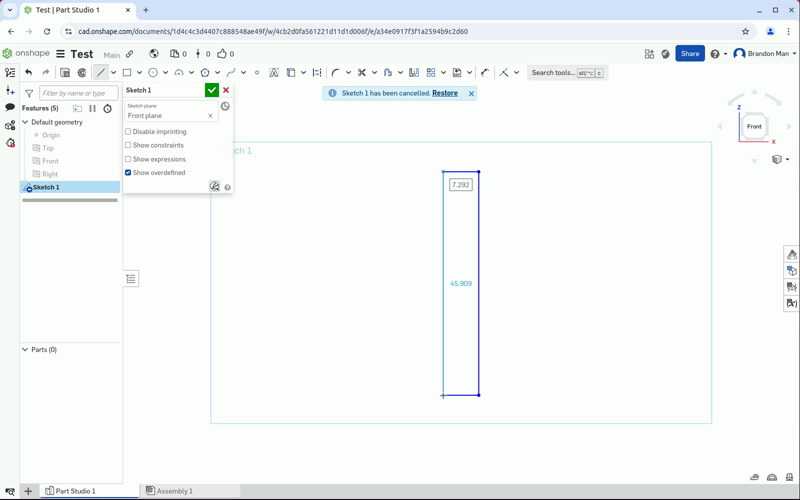
click(443, 395)
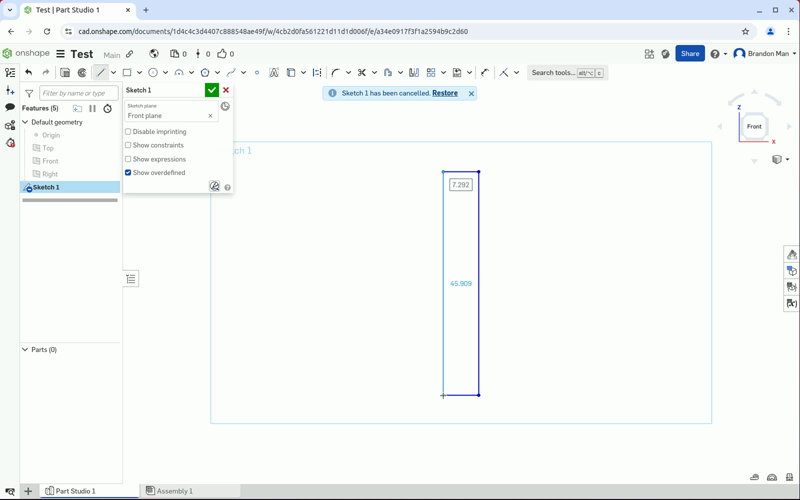
key(esc)
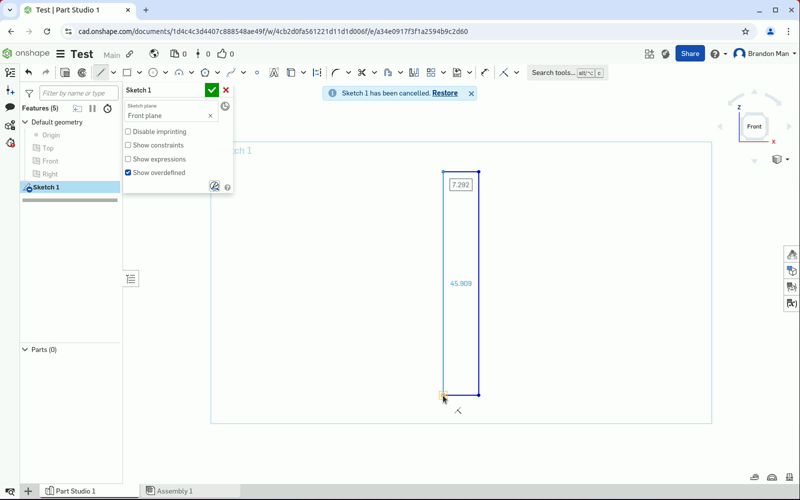
mouse_move(458, 263)
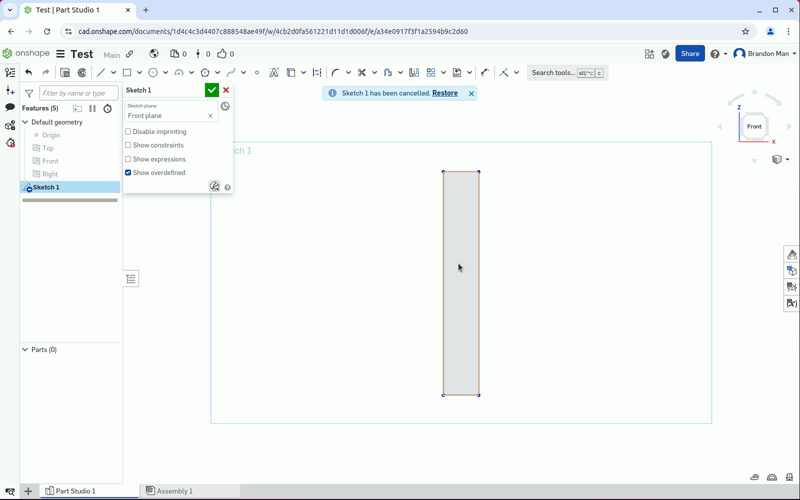
click(458, 263)
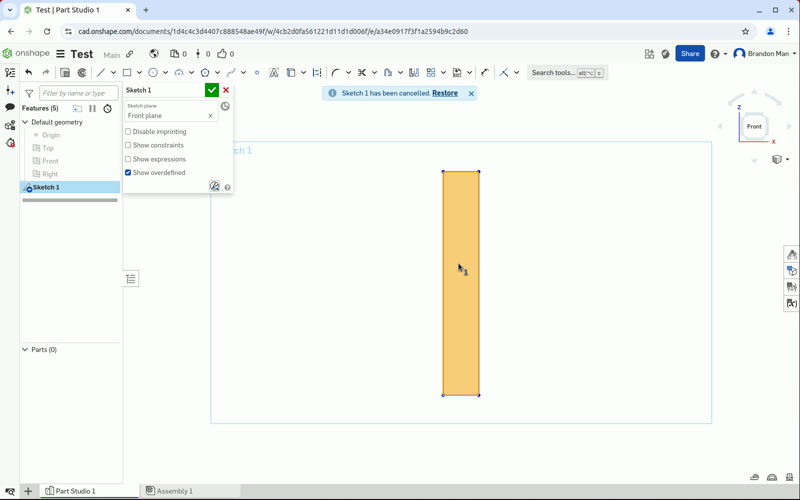
mouse_move(73, 352)
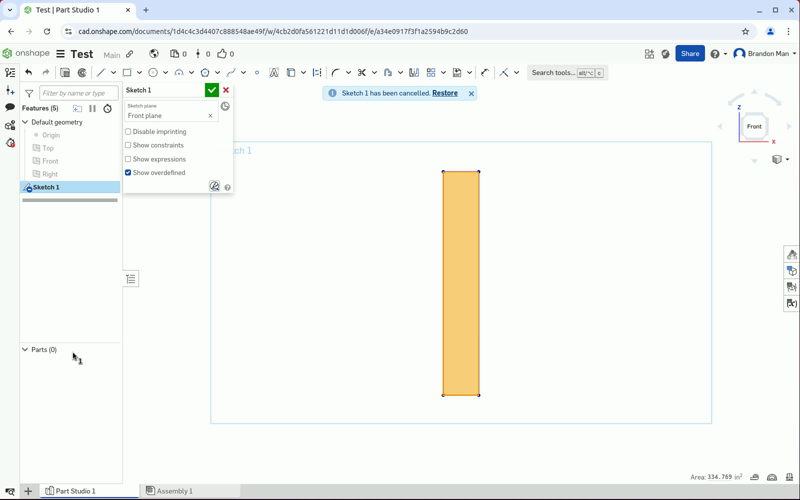
key(shift+y)
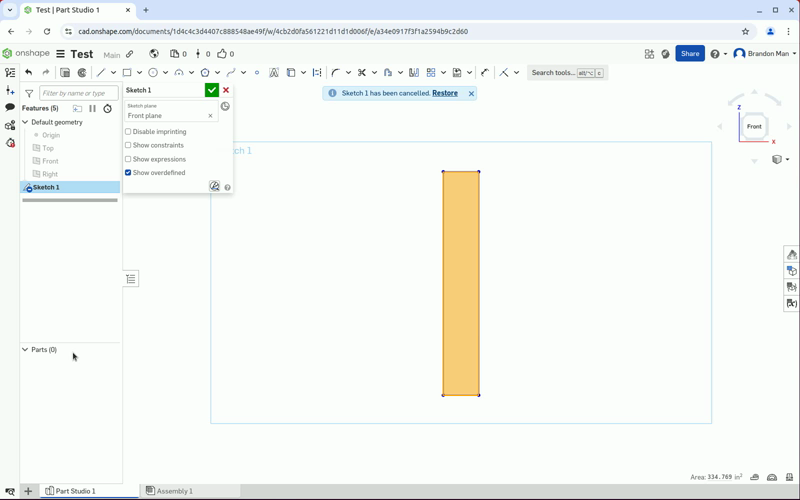
key(shift+e)
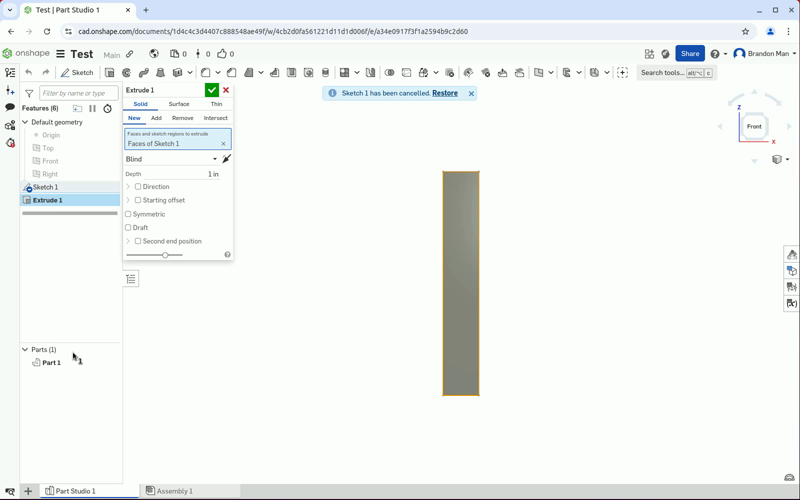
mouse_move(143, 106)
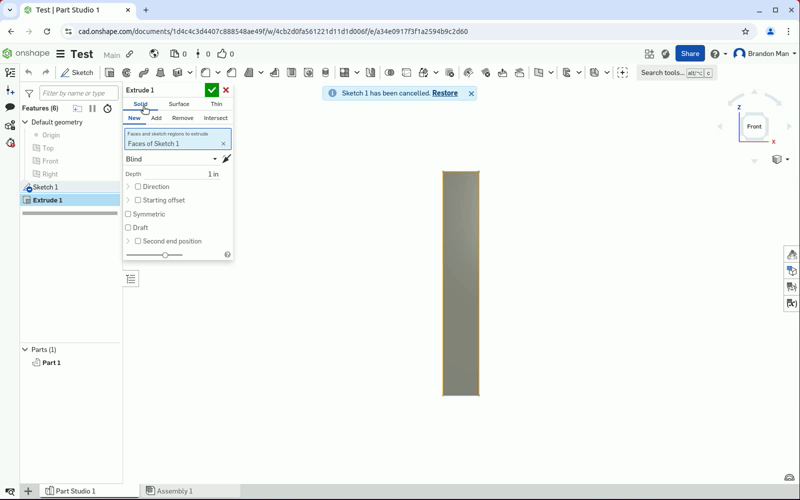
click(143, 106)
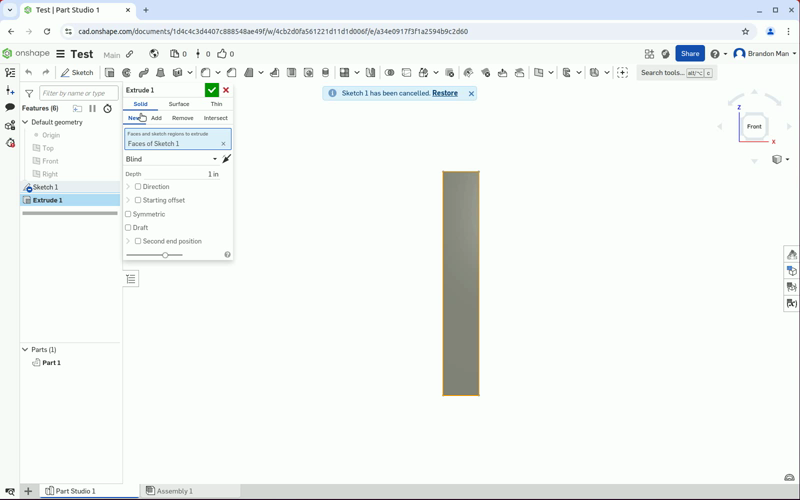
mouse_move(137, 120)
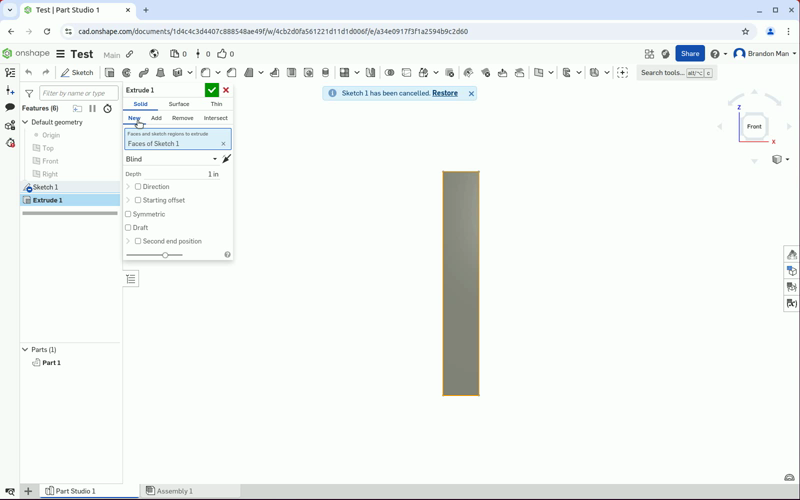
click(137, 120)
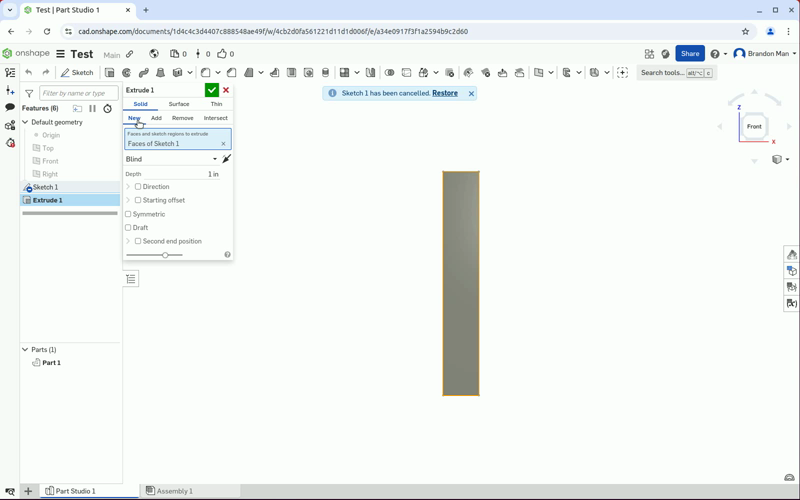
key(tab, 4)
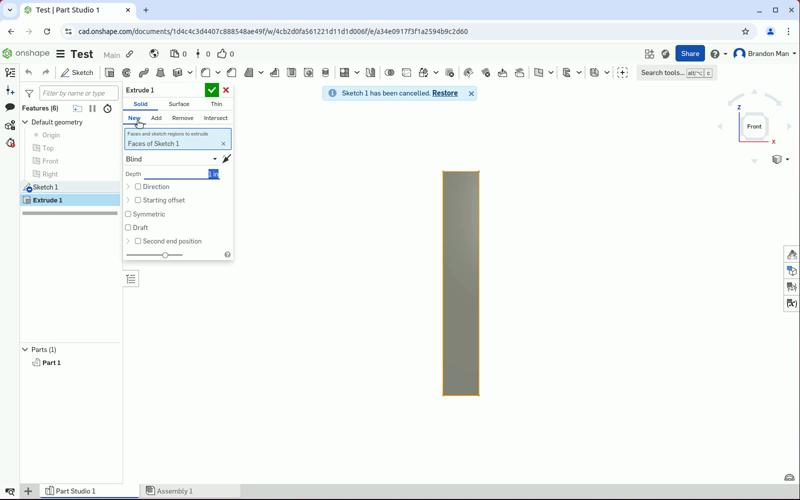
text(-0.241)
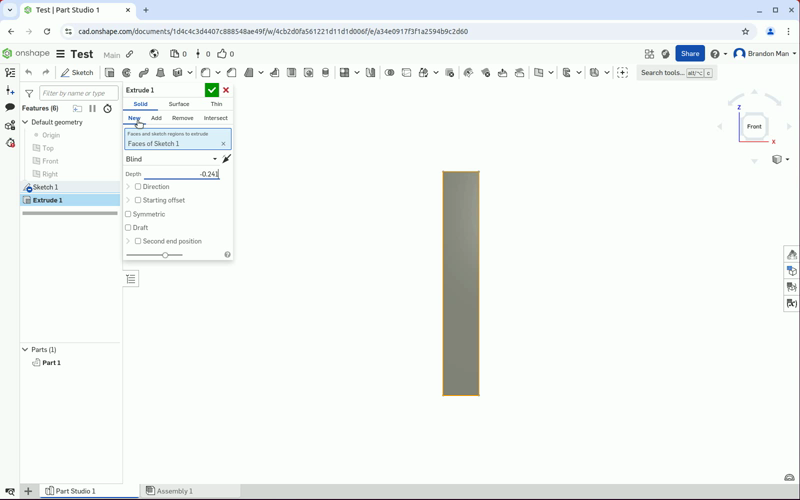
key(enter)
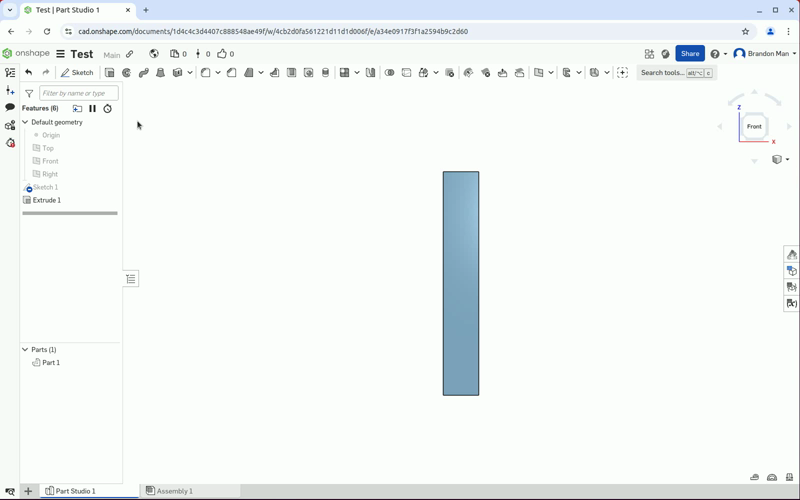
key(shift+h)
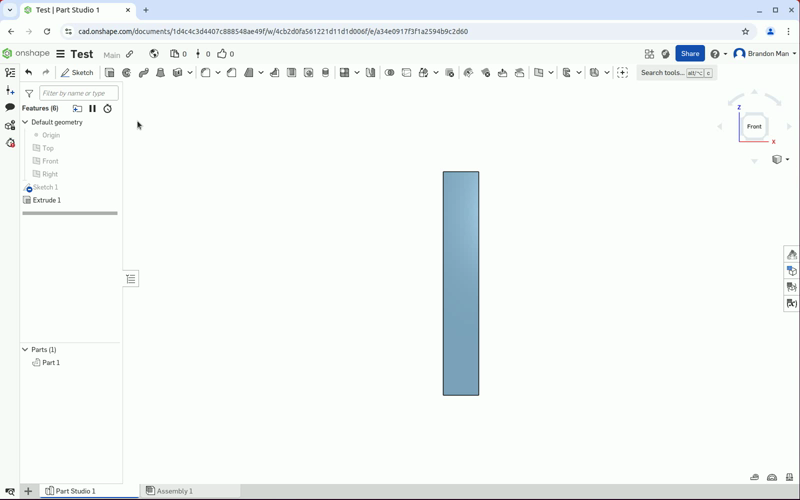
key(shift+h)
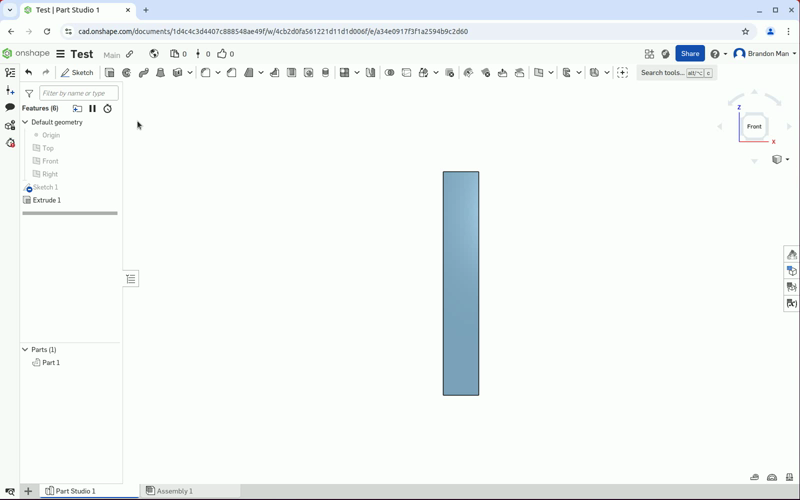
mouse_move(73, 189)
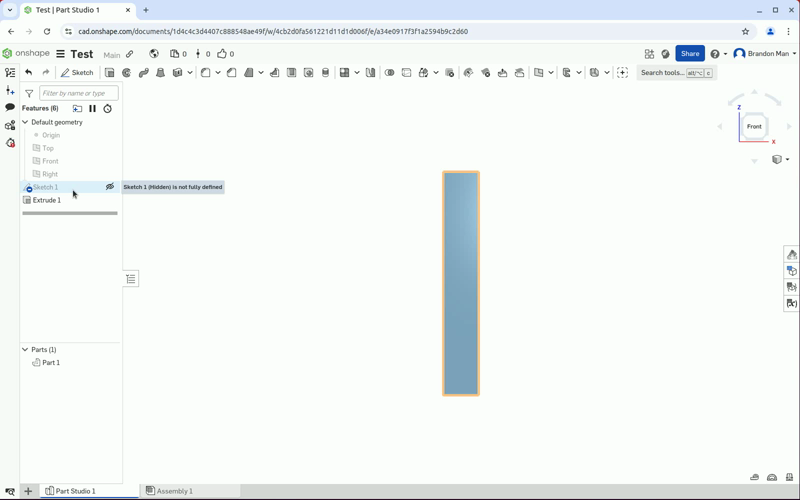
click(73, 189)
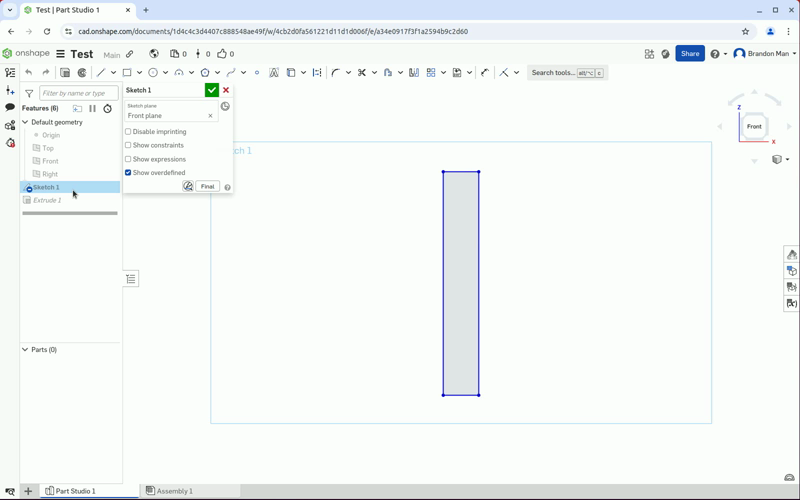
mouse_move(229, 92)
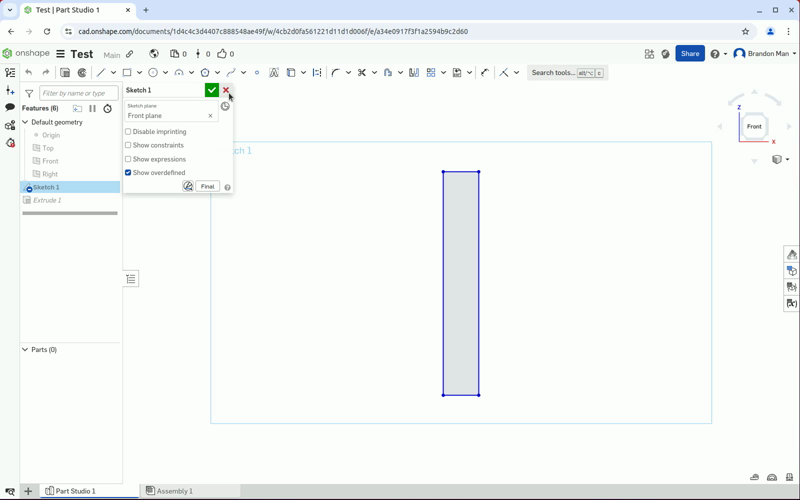
click(229, 92)
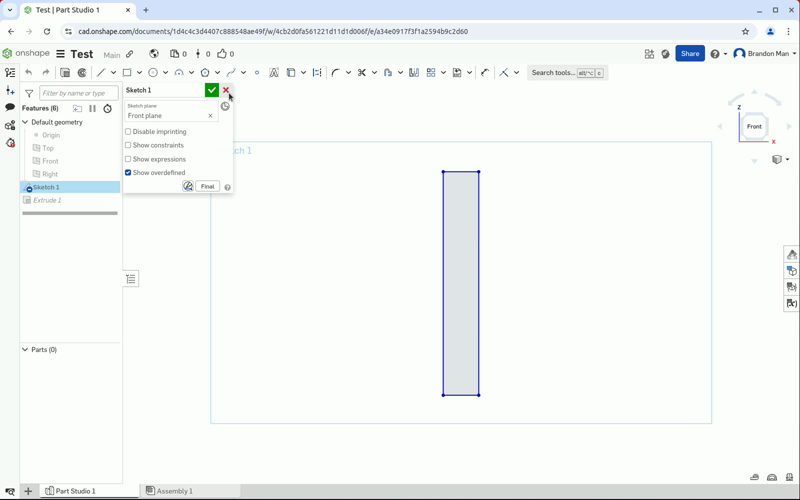
key(shift+s)
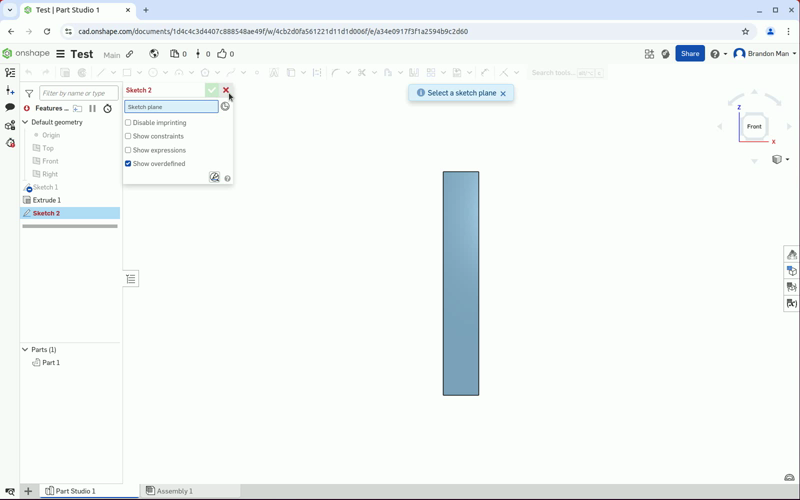
mouse_move(73, 163)
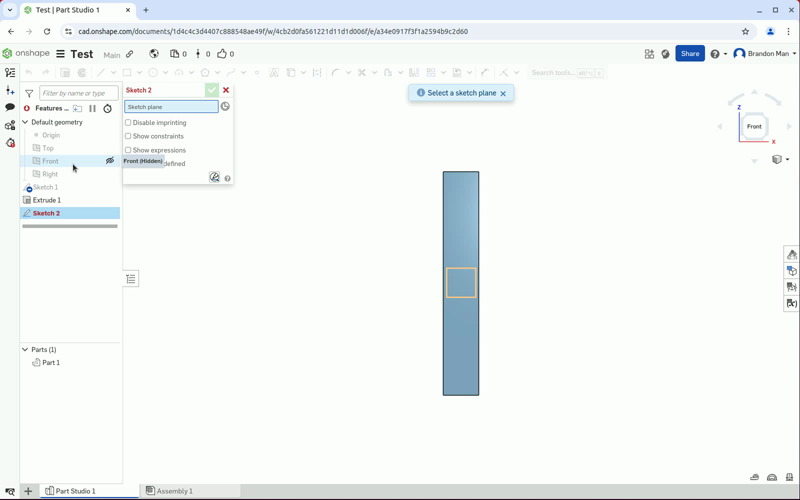
click(73, 163)
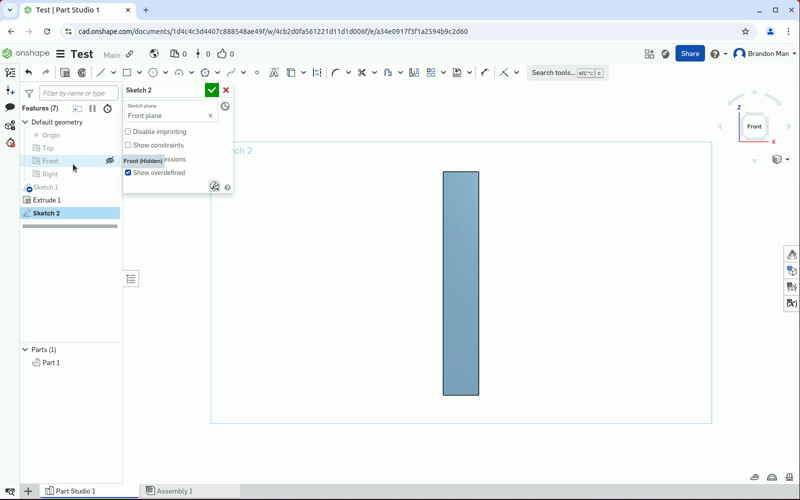
mouse_move(73, 352)
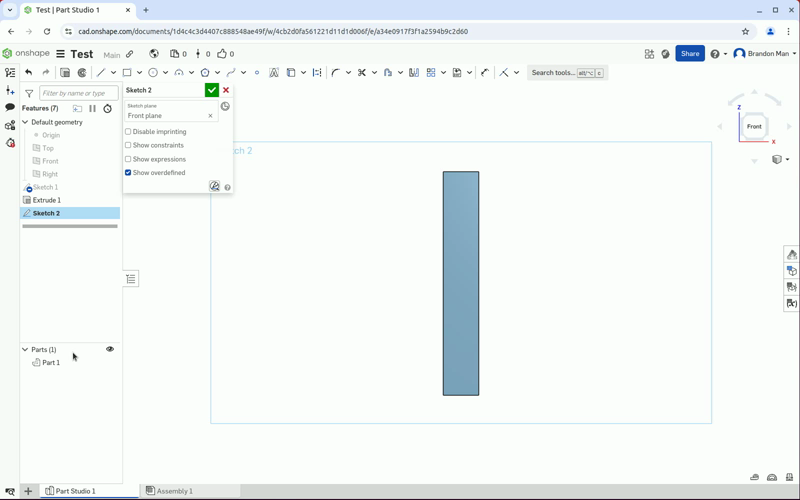
key(y)
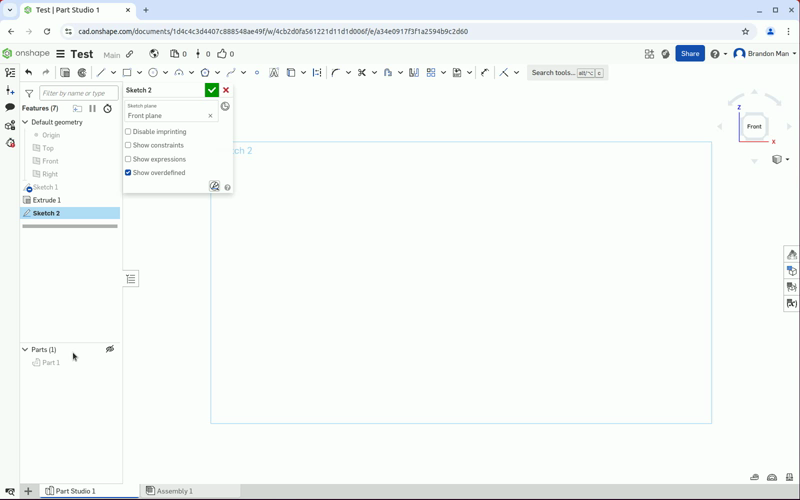
key(c)
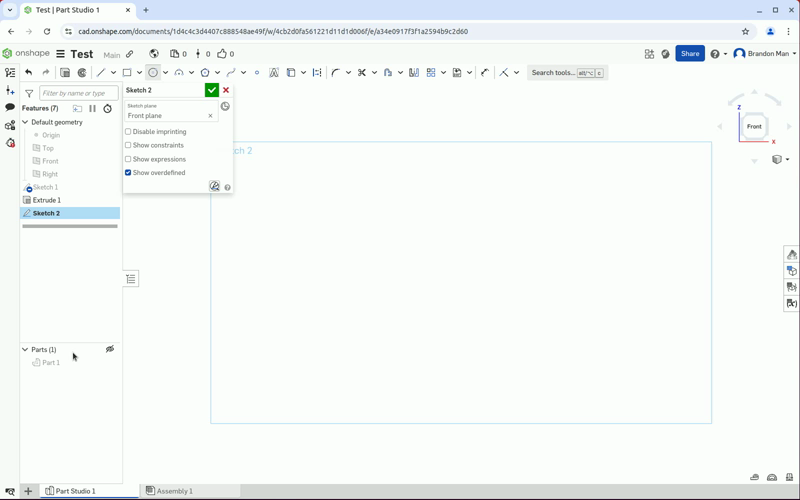
key_down(shift)
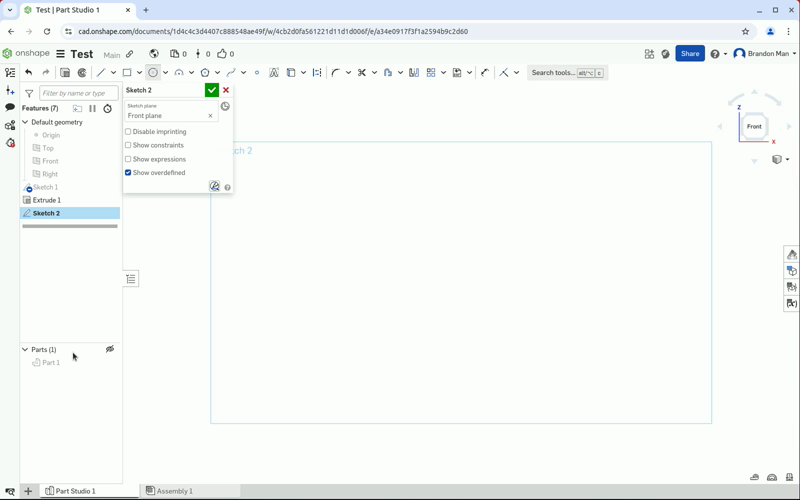
mouse_move(461, 189)
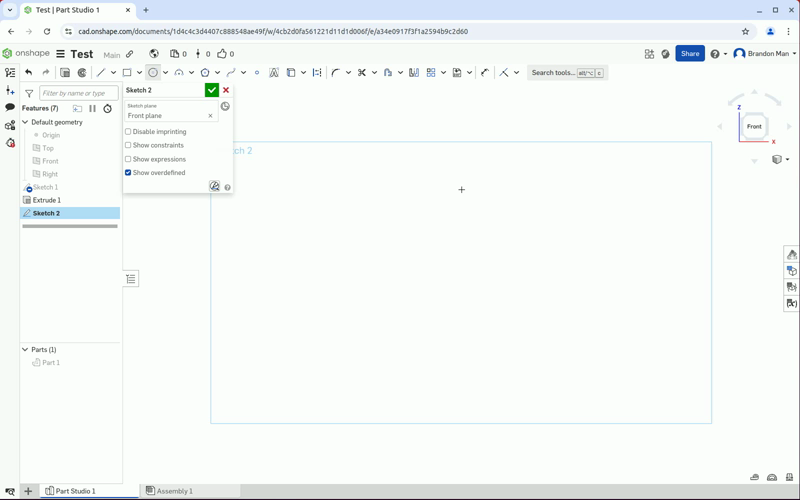
click(461, 189)
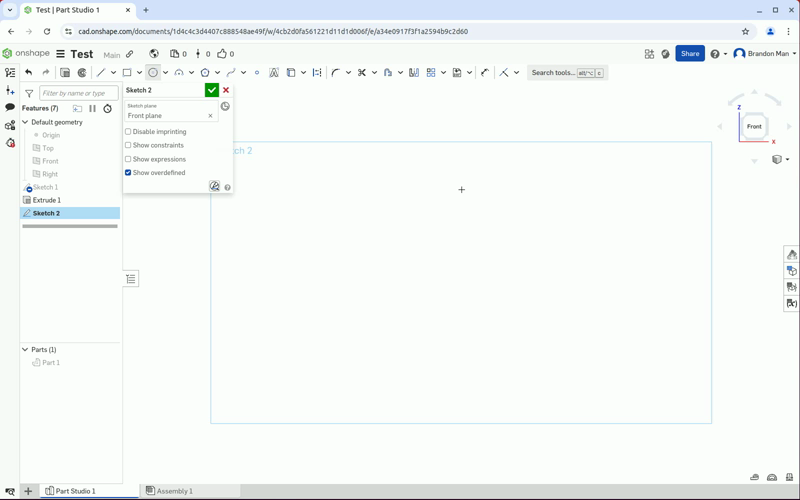
key_up(shift)
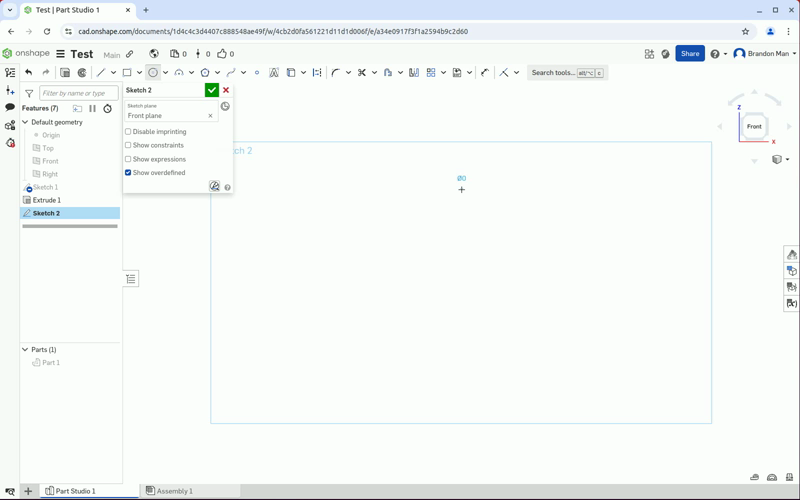
mouse_move(465, 189)
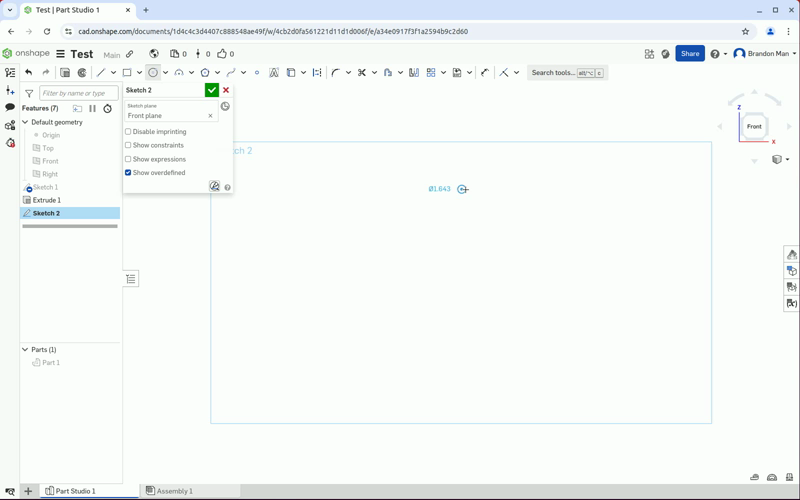
click(465, 189)
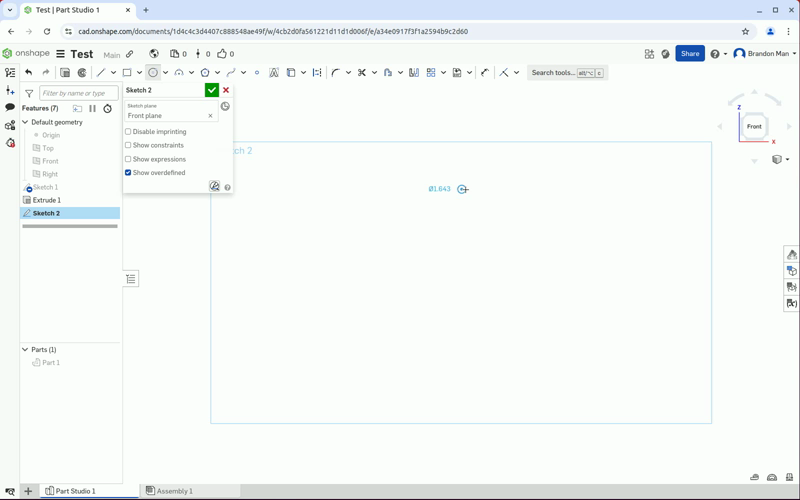
key(esc)
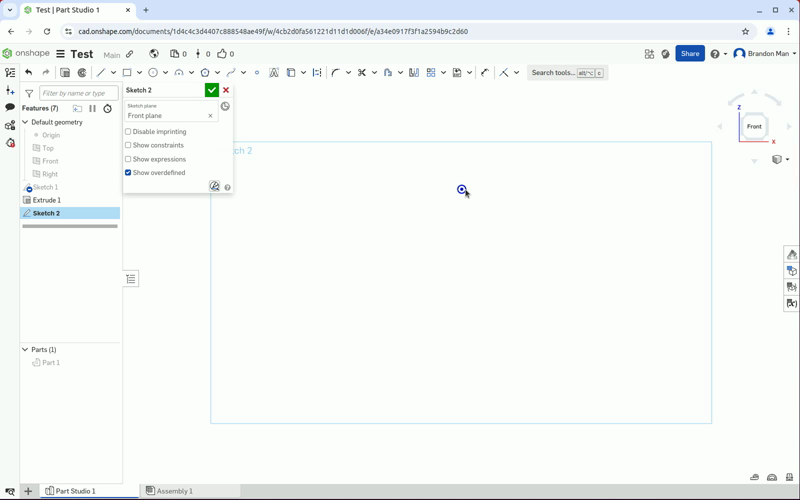
mouse_move(461, 189)
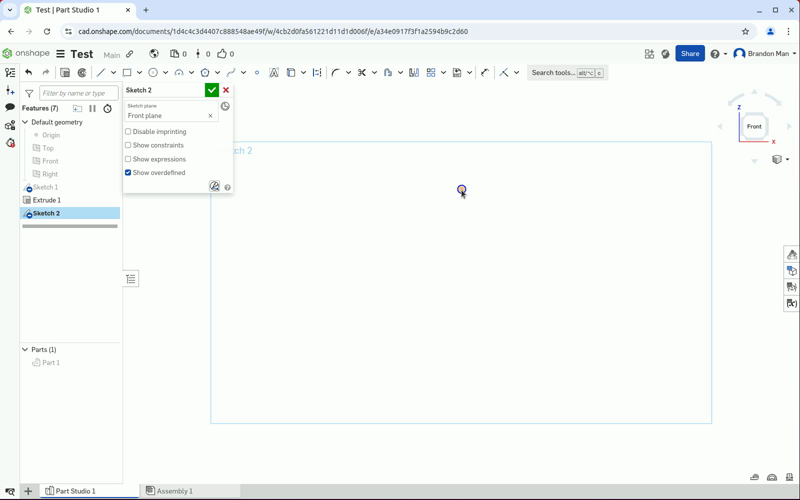
scroll(6)
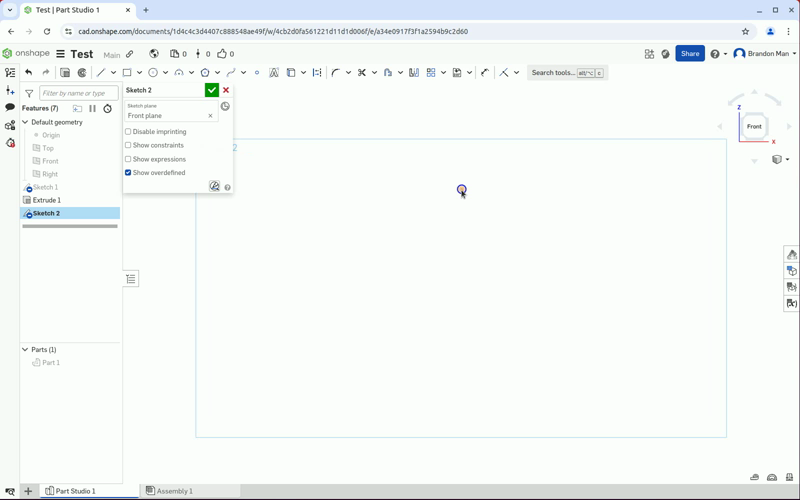
scroll(6)
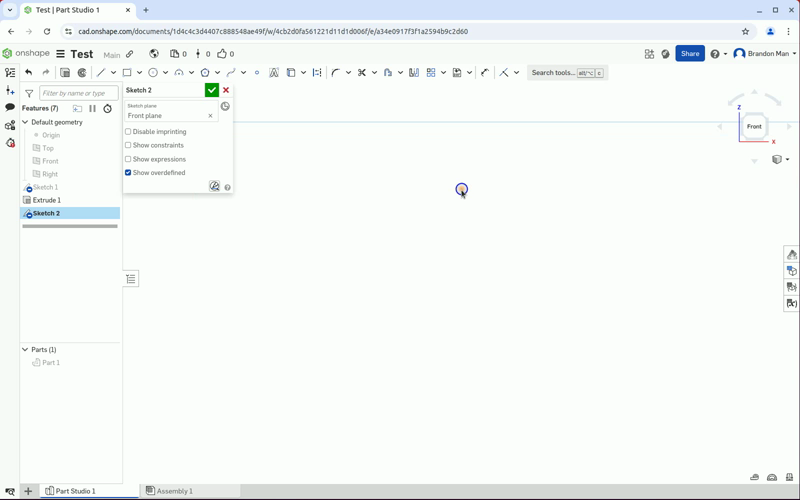
scroll(6)
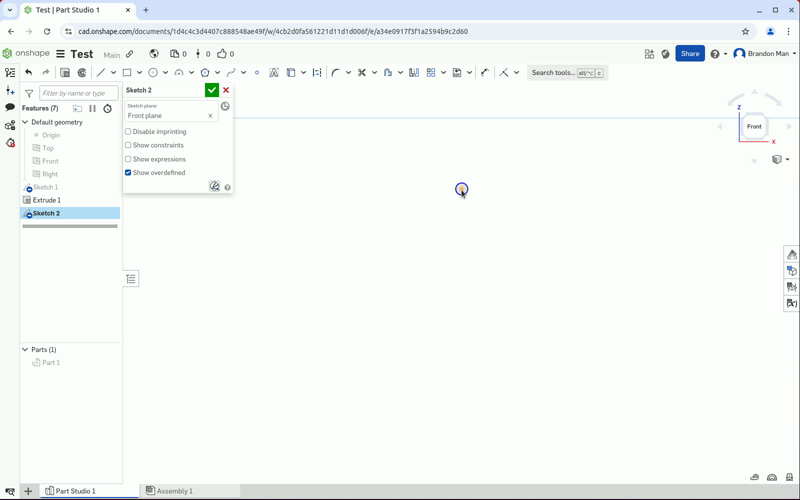
scroll(6)
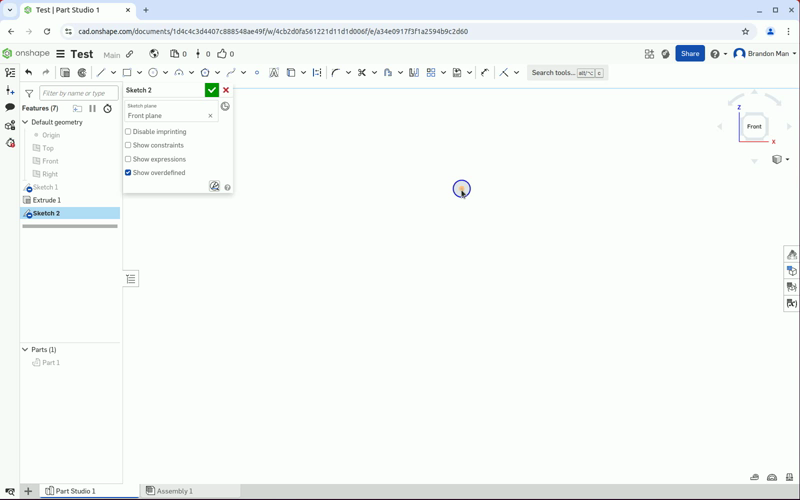
scroll(6)
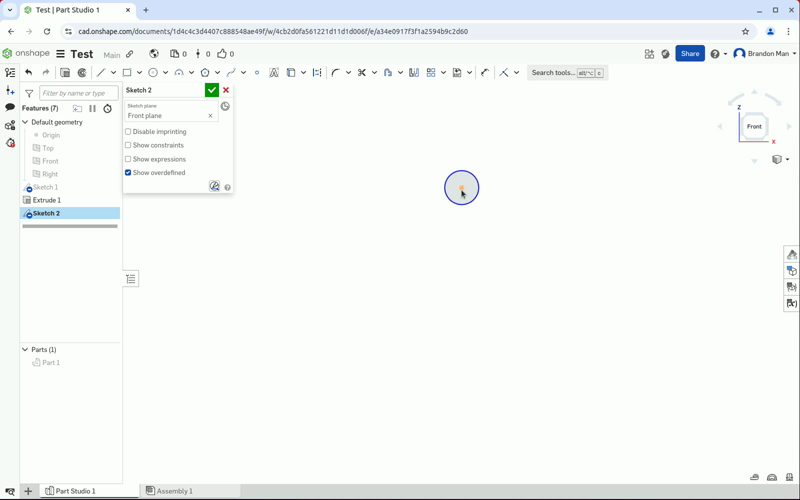
scroll(6)
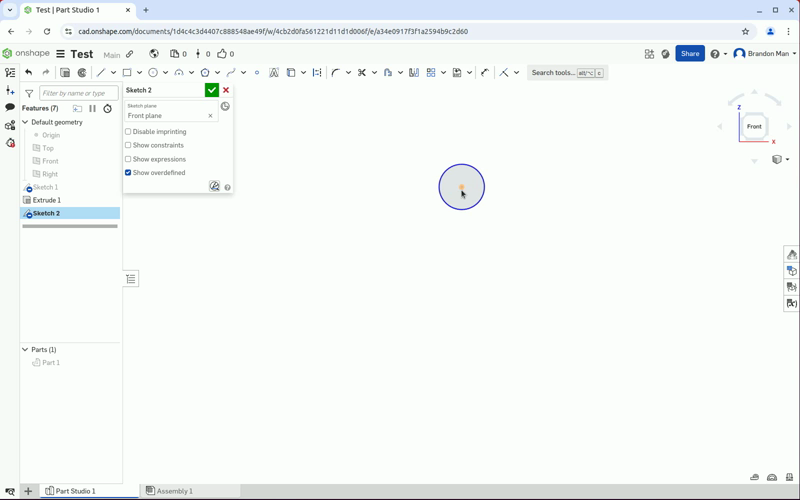
scroll(6)
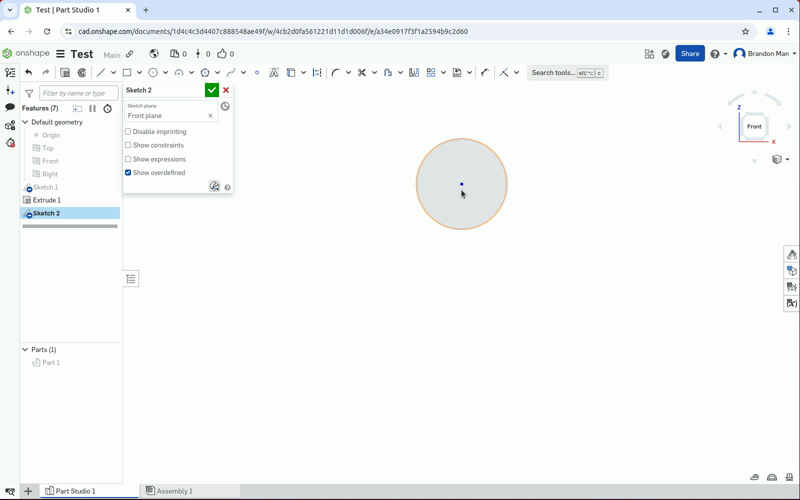
click(461, 189)
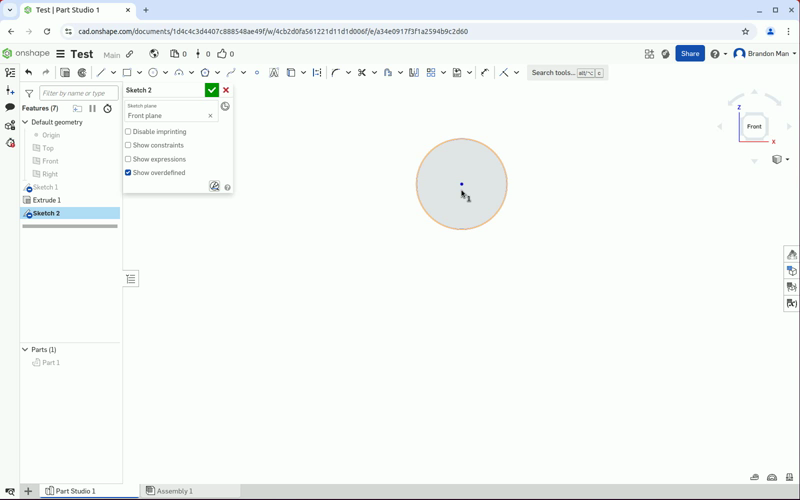
scroll(-6)
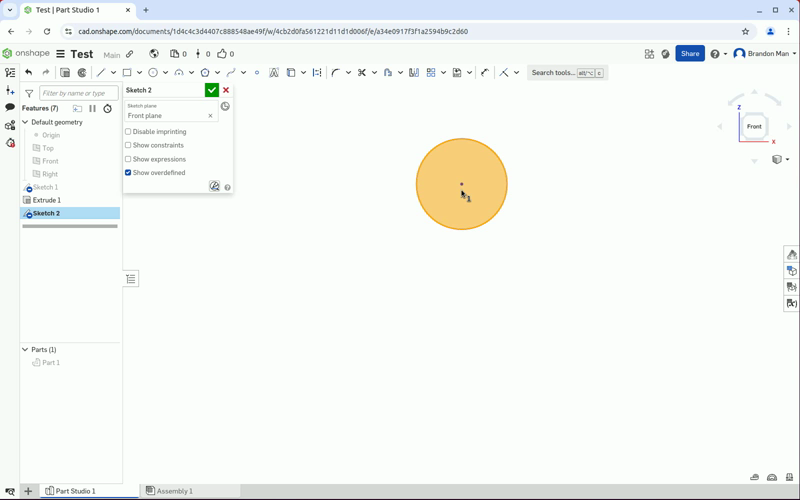
scroll(-6)
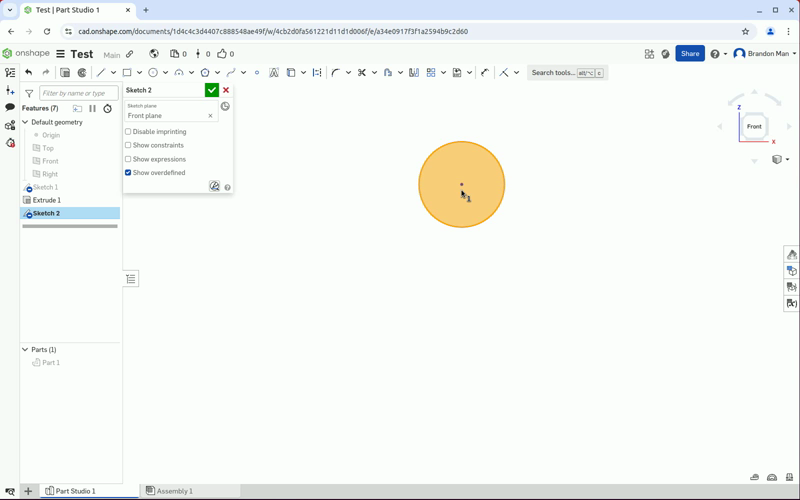
scroll(-6)
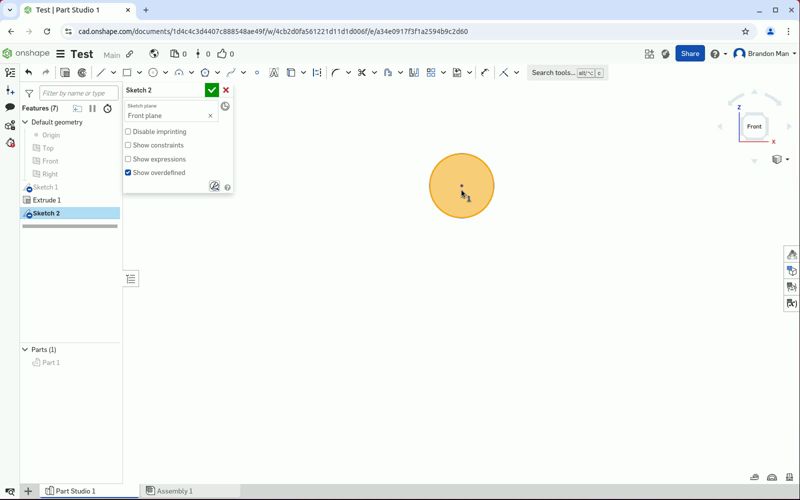
scroll(-6)
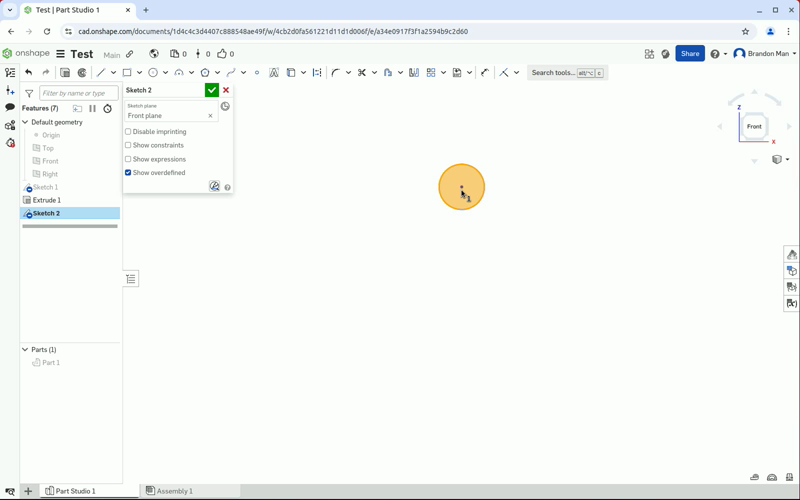
scroll(-6)
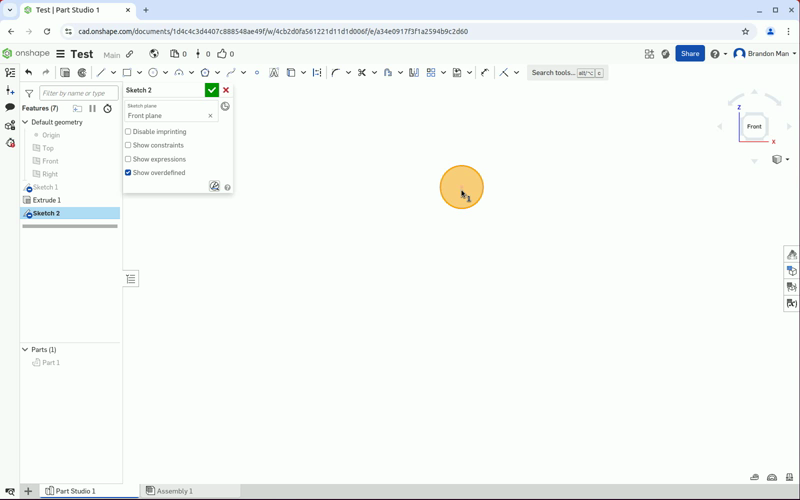
scroll(-6)
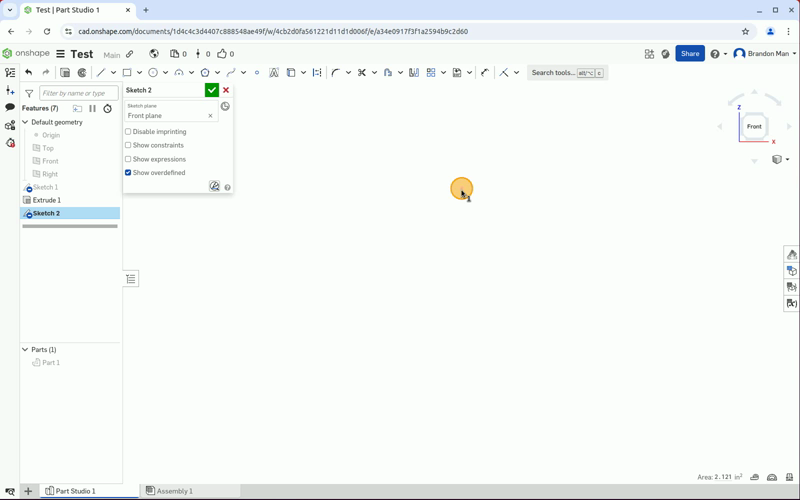
scroll(-6)
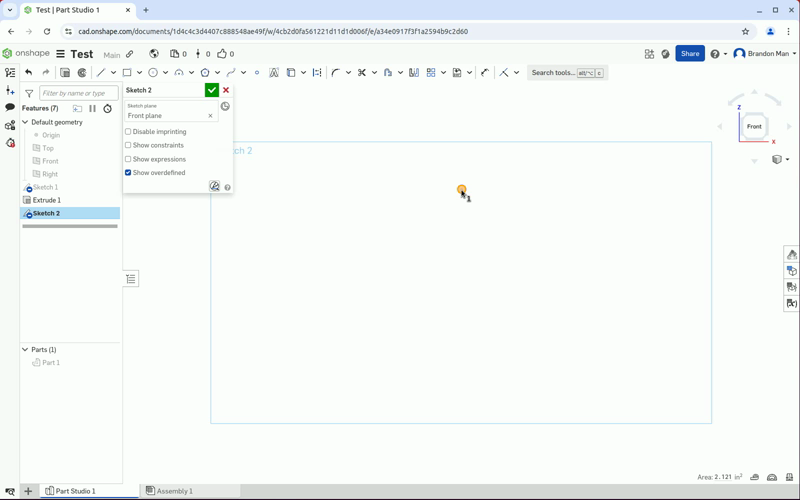
mouse_move(73, 352)
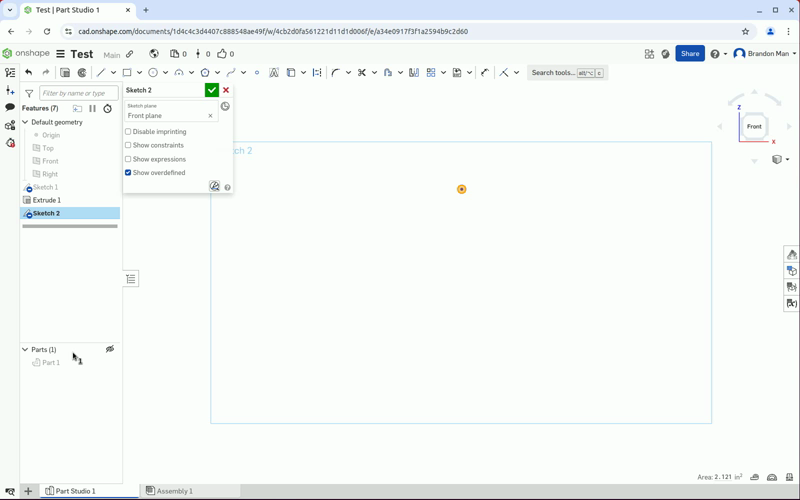
key(shift+y)
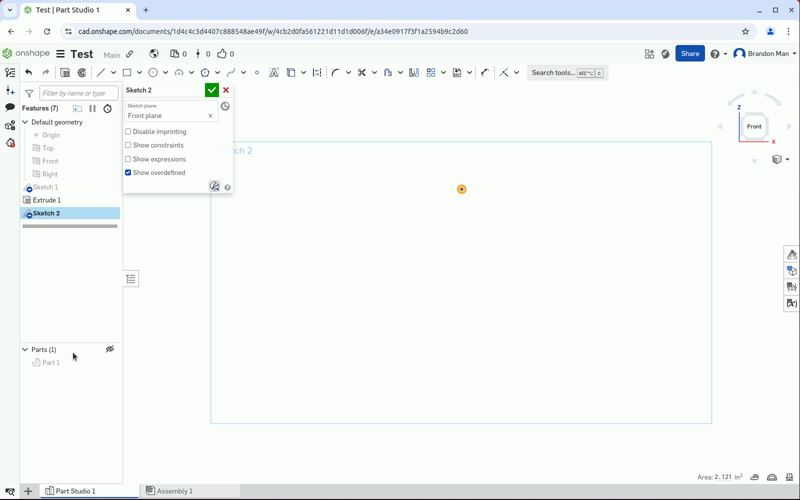
key(shift+e)
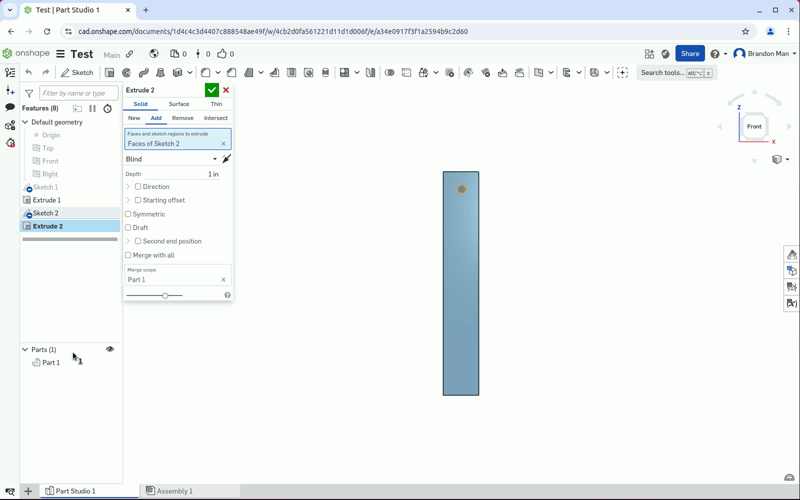
mouse_move(143, 106)
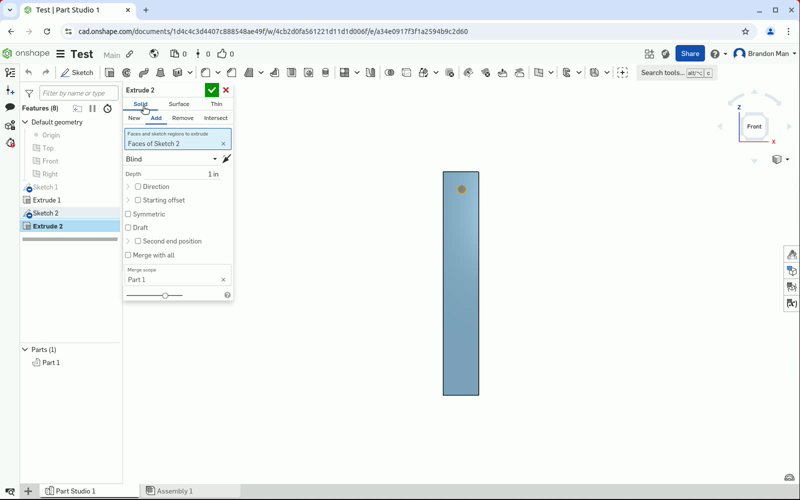
click(143, 106)
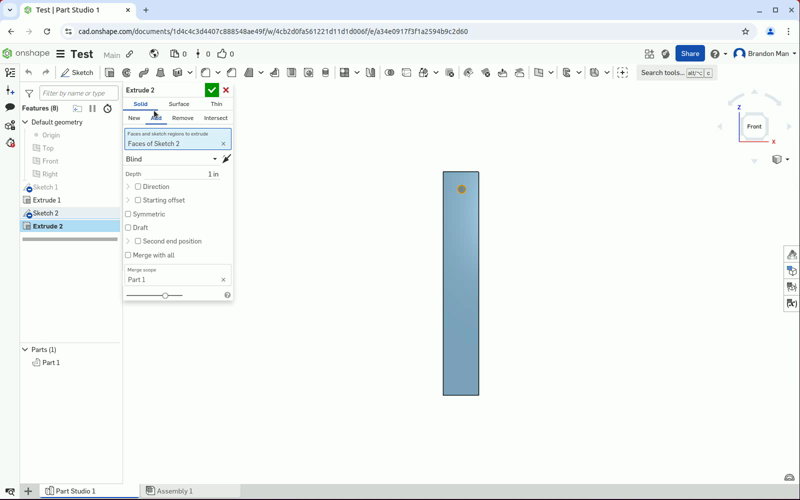
mouse_move(186, 120)
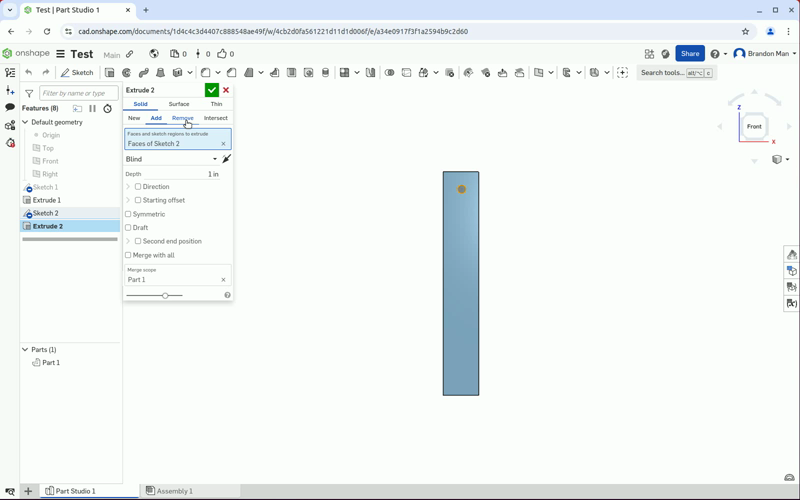
click(186, 120)
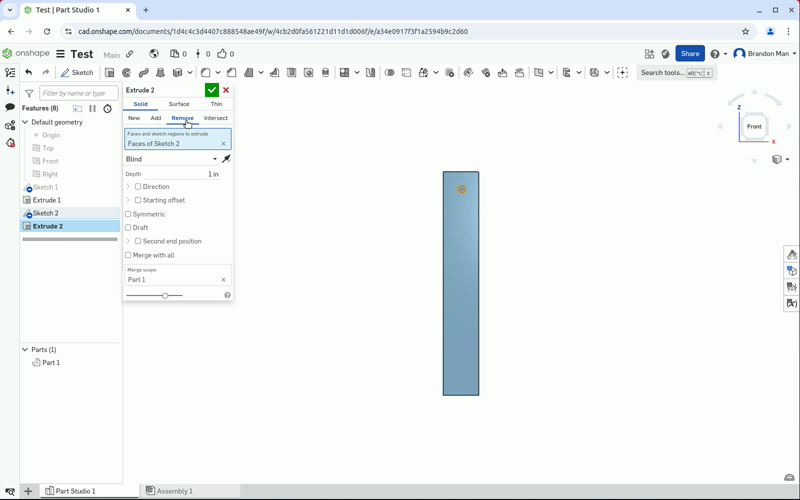
key(tab, 4)
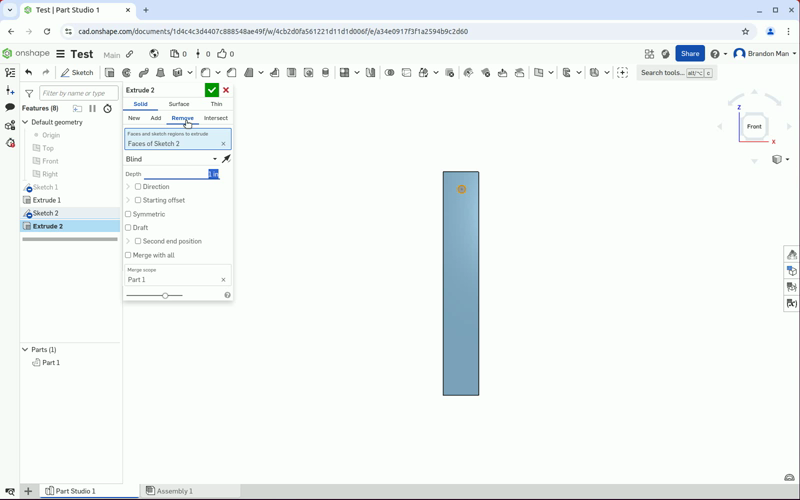
text(-3.852)
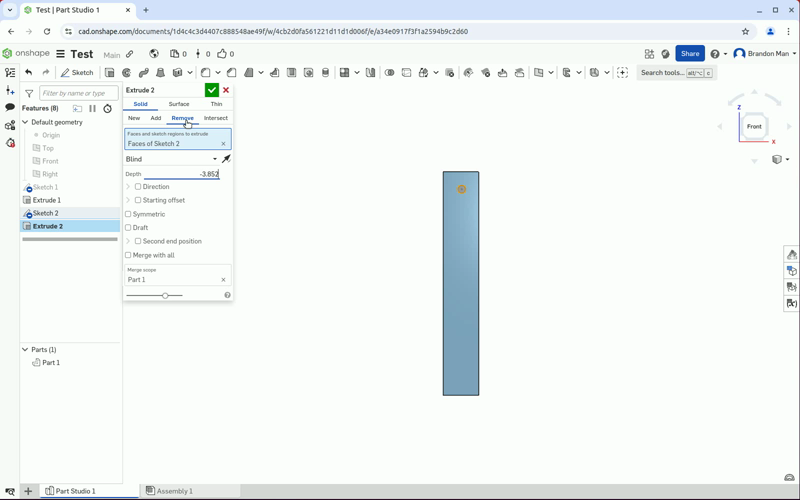
key(tab, 3)
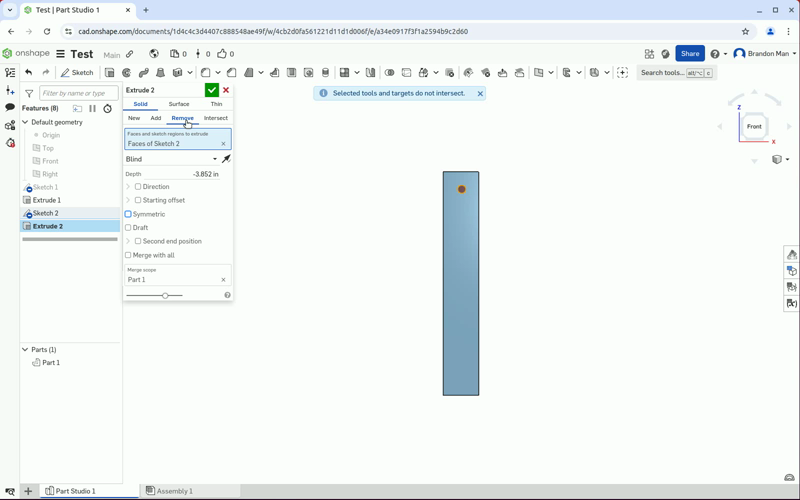
key(space)
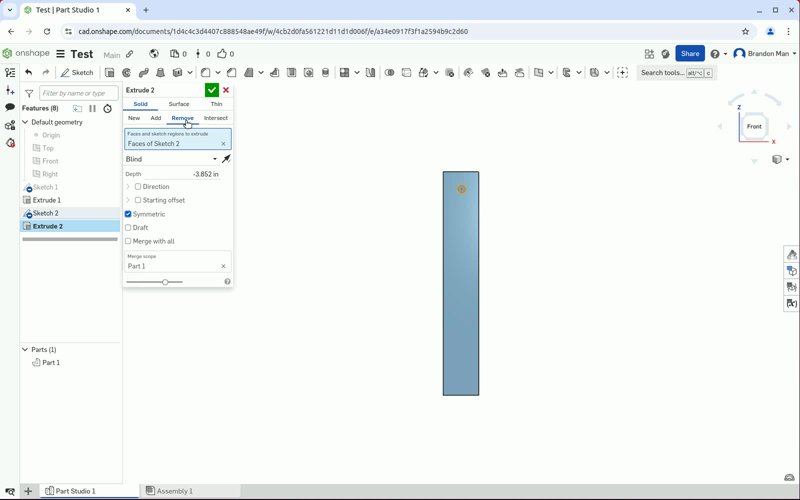
key(tab, 2)
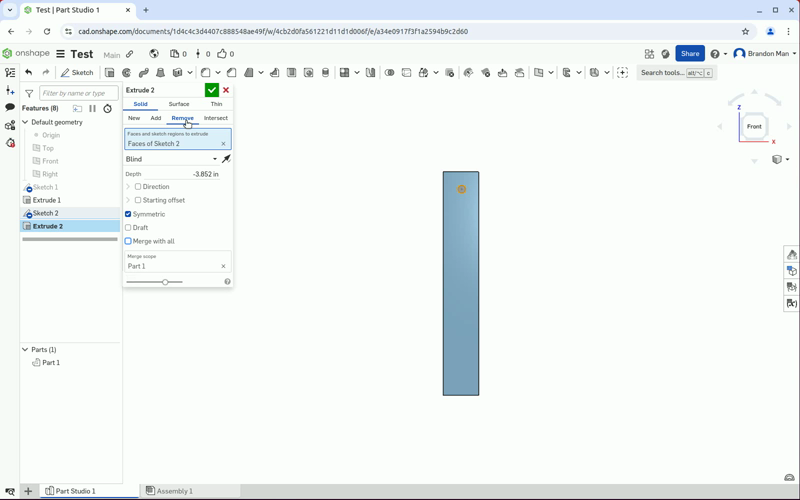
key(space)
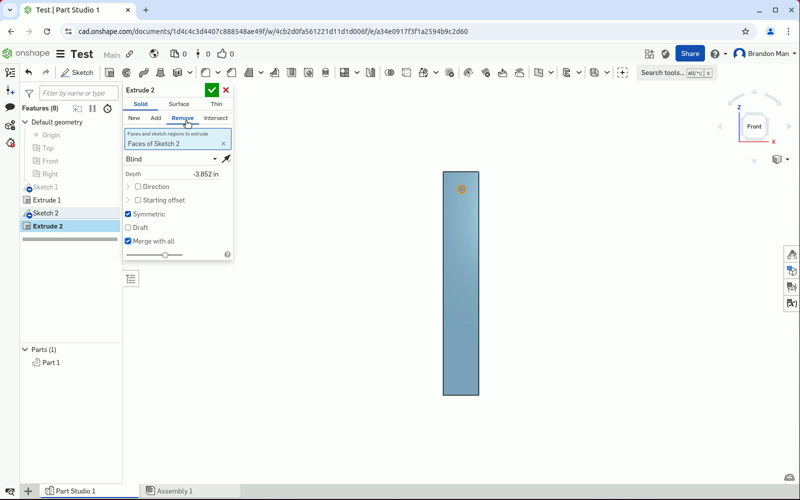
key(enter)
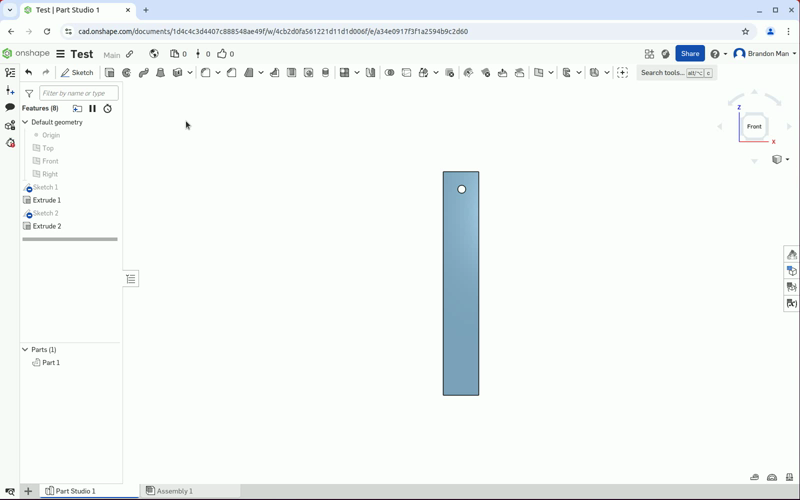
key(shift+h)
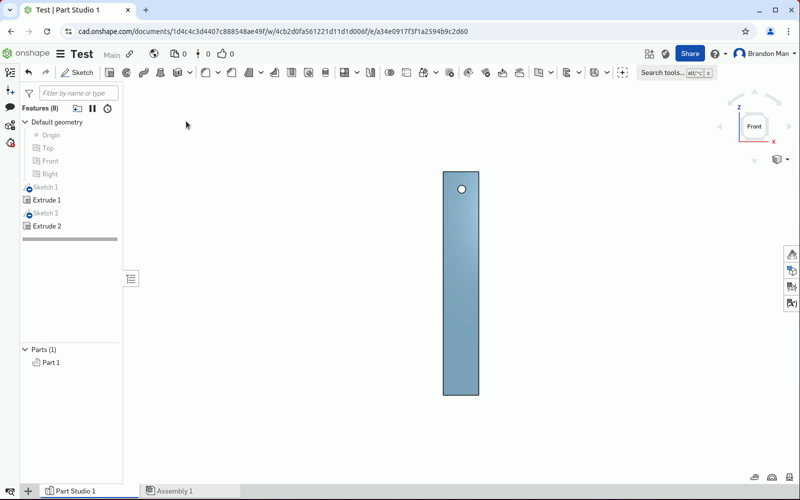
key(shift+h)
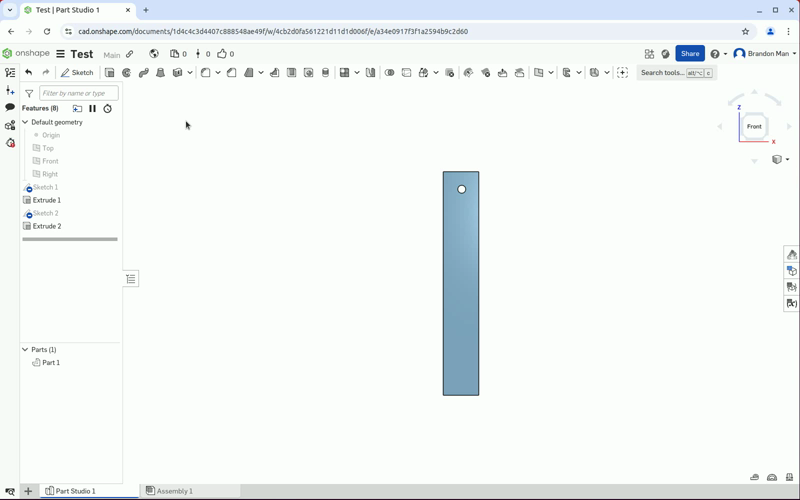
mouse_move(73, 189)
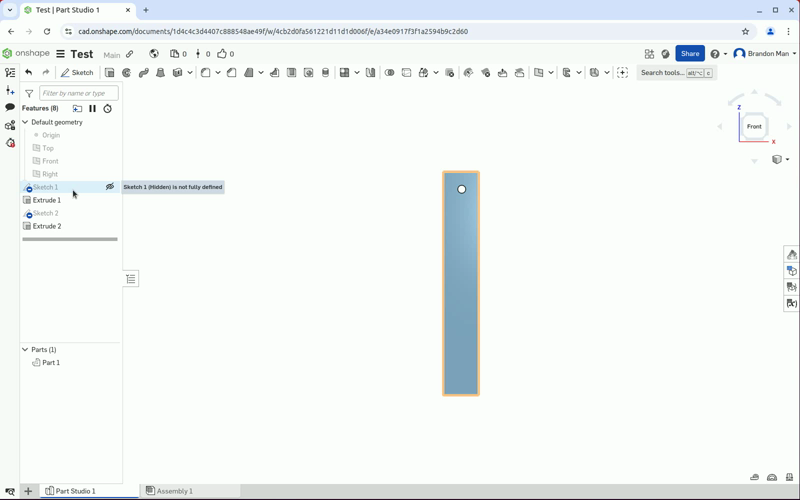
click(73, 189)
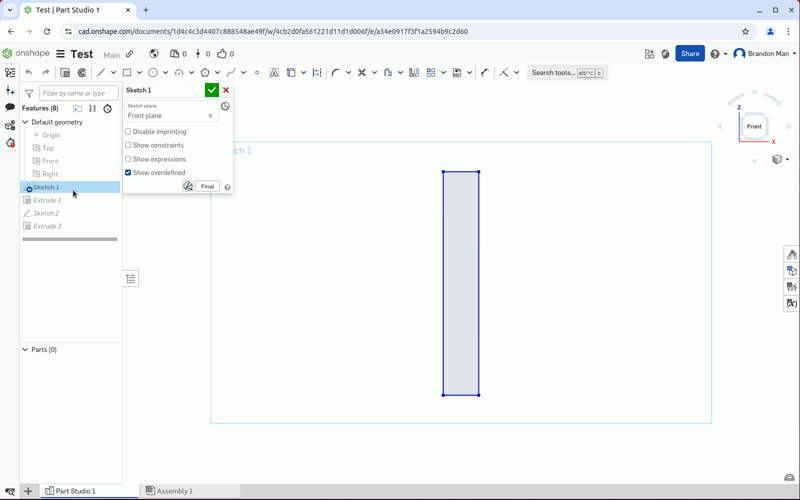
mouse_move(229, 92)
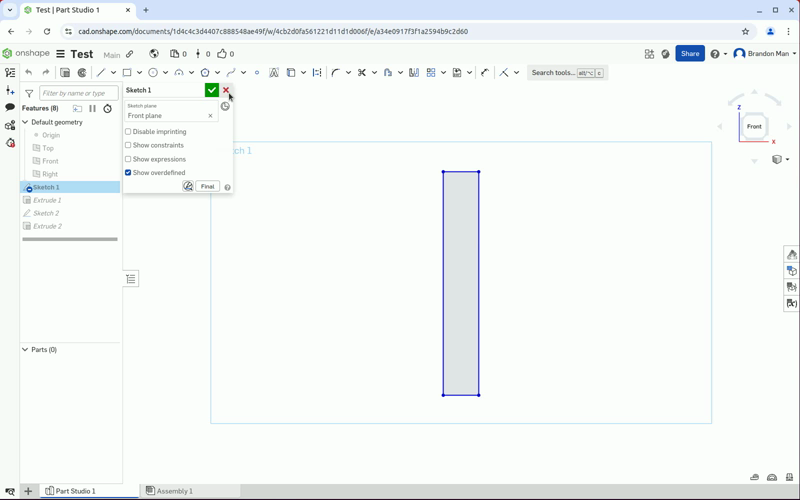
click(229, 92)
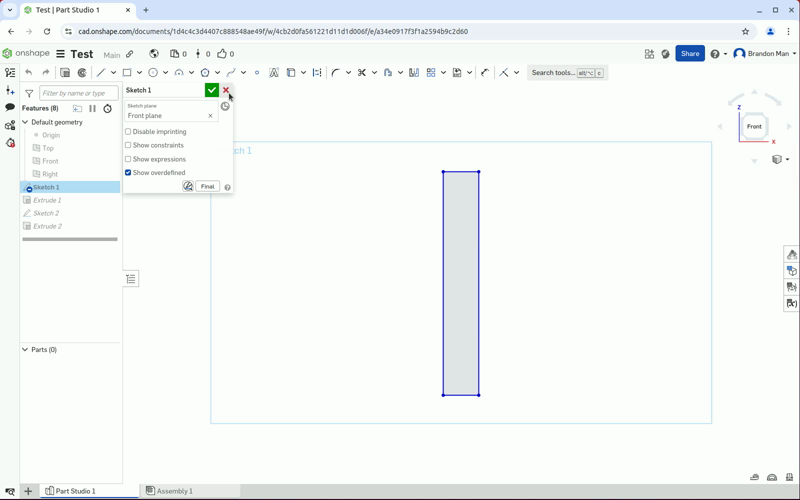
key(shift+s)
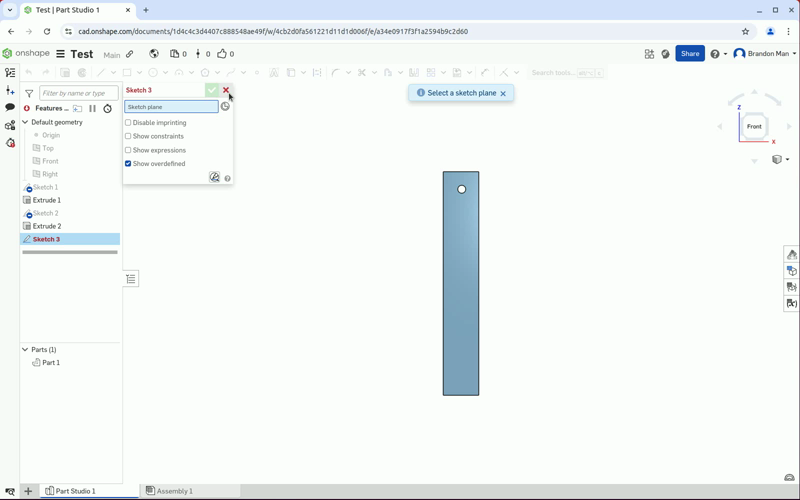
mouse_move(73, 163)
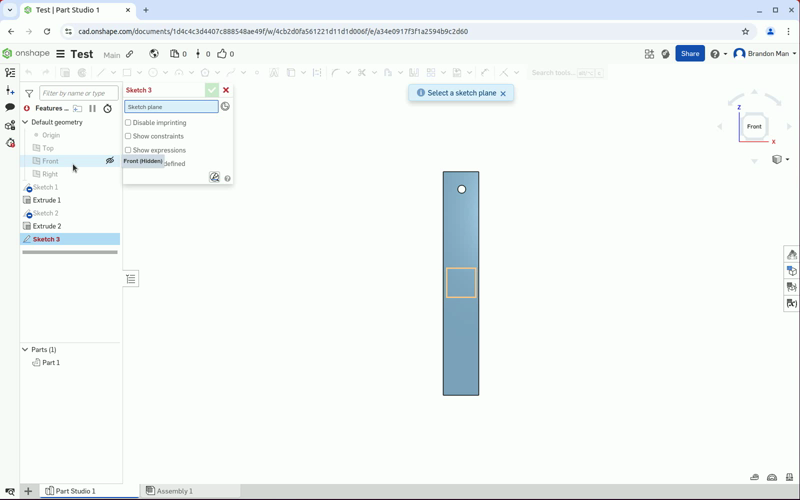
click(73, 163)
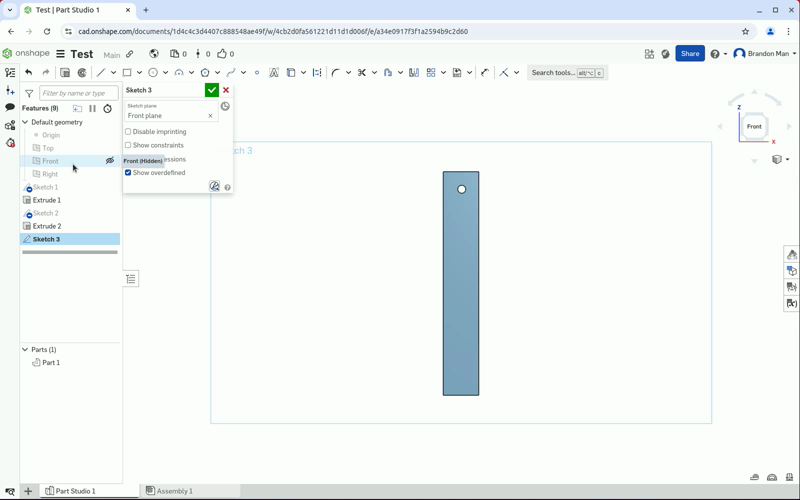
mouse_move(73, 352)
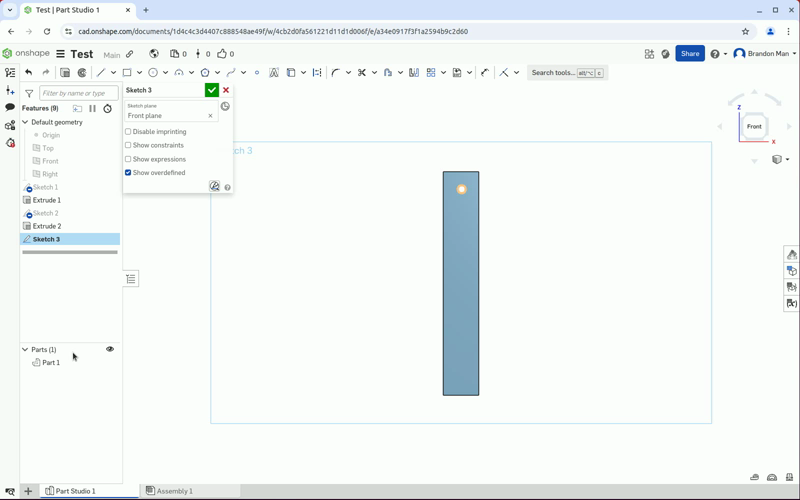
key(y)
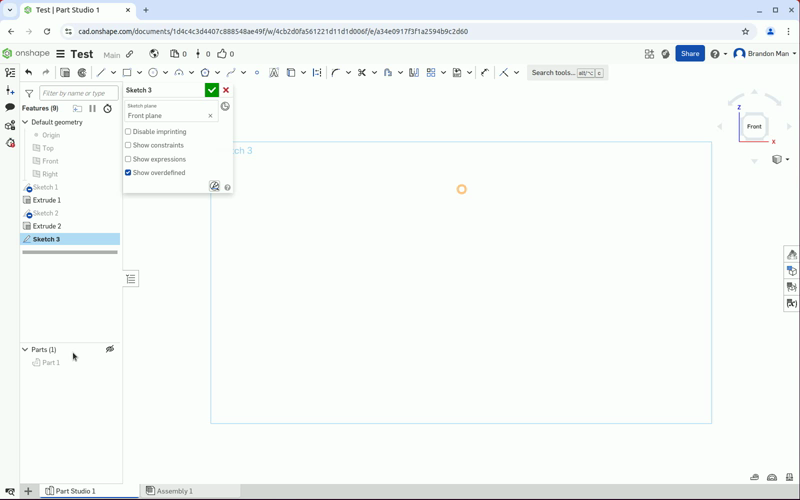
key(c)
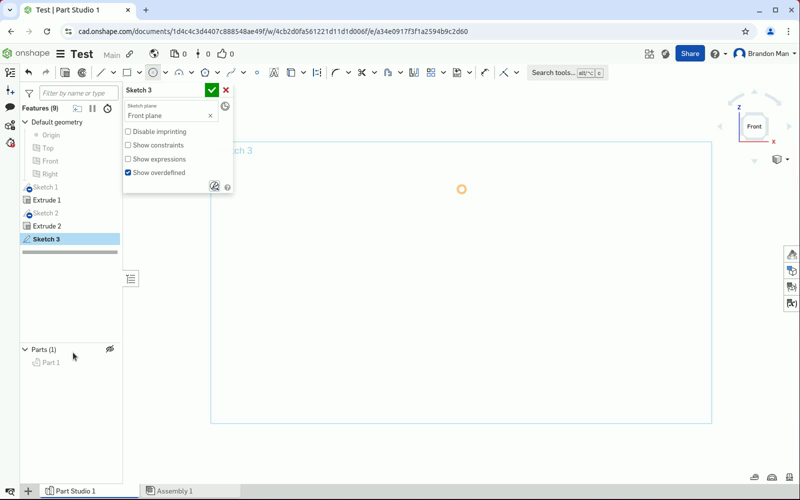
key_down(shift)
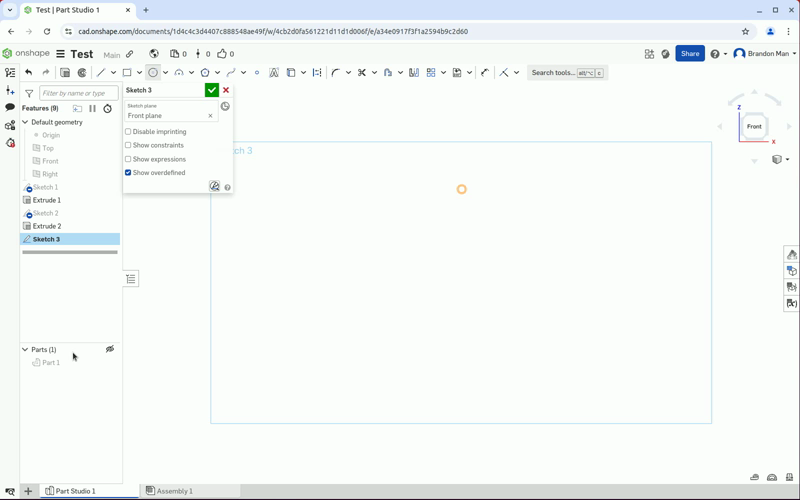
mouse_move(461, 376)
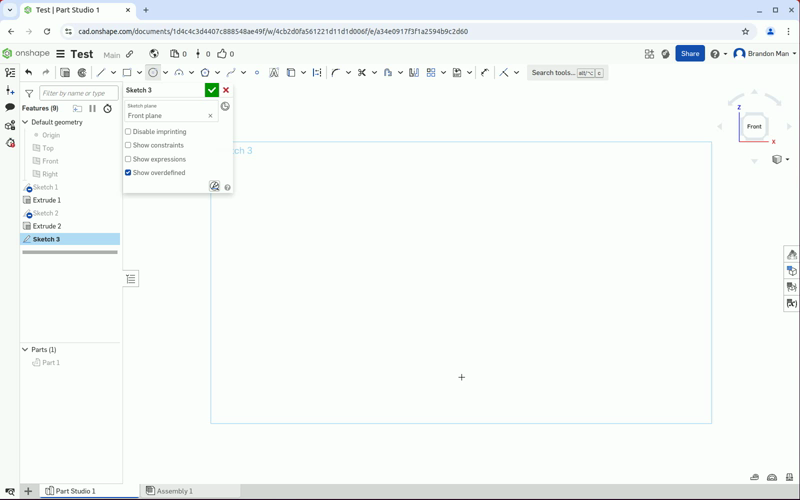
click(461, 376)
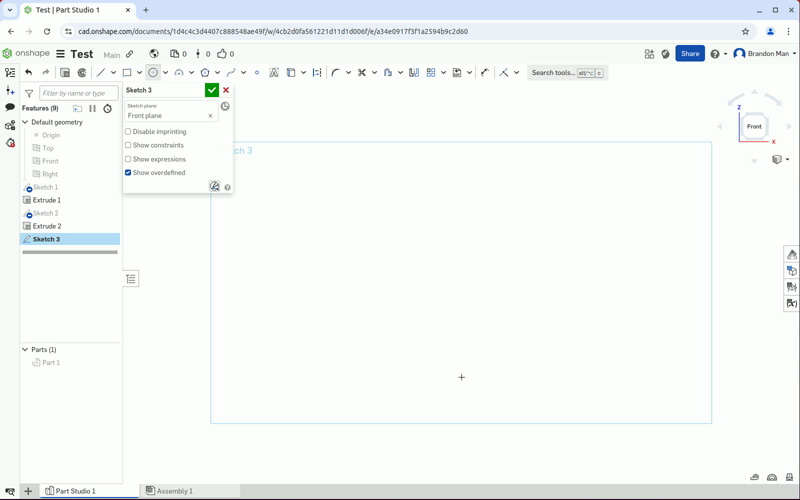
key_up(shift)
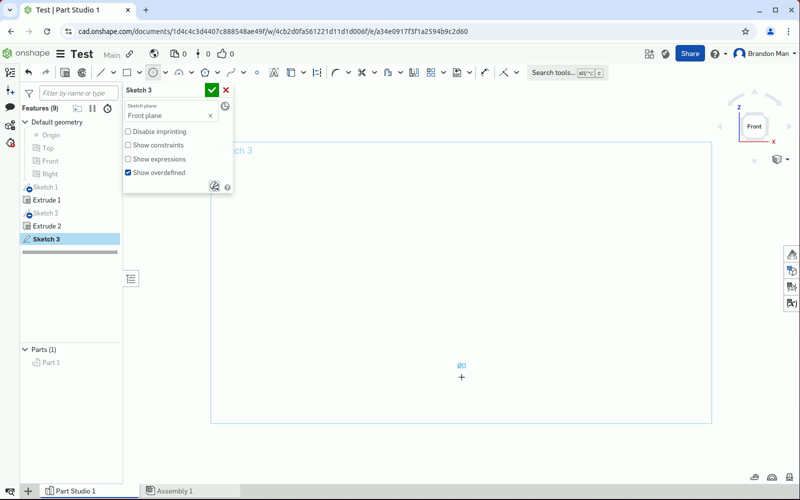
mouse_move(465, 376)
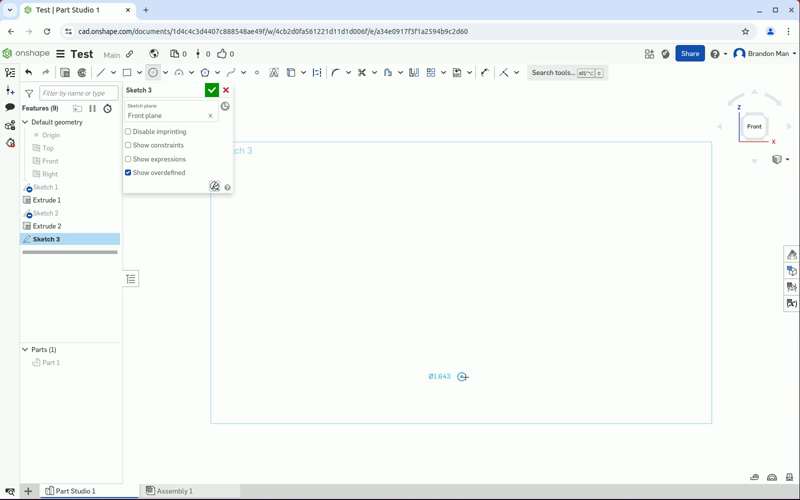
click(465, 376)
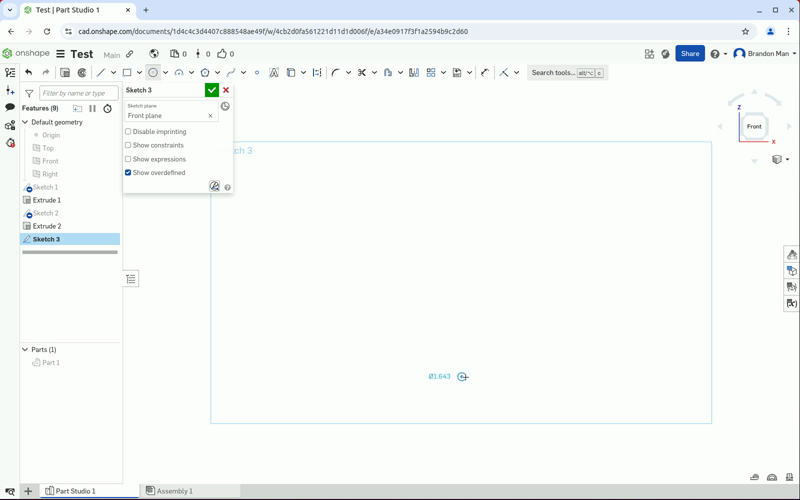
key(esc)
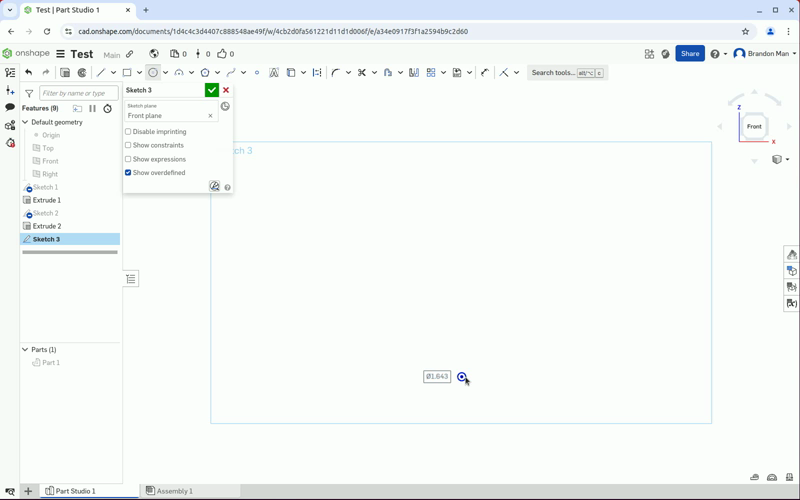
mouse_move(462, 379)
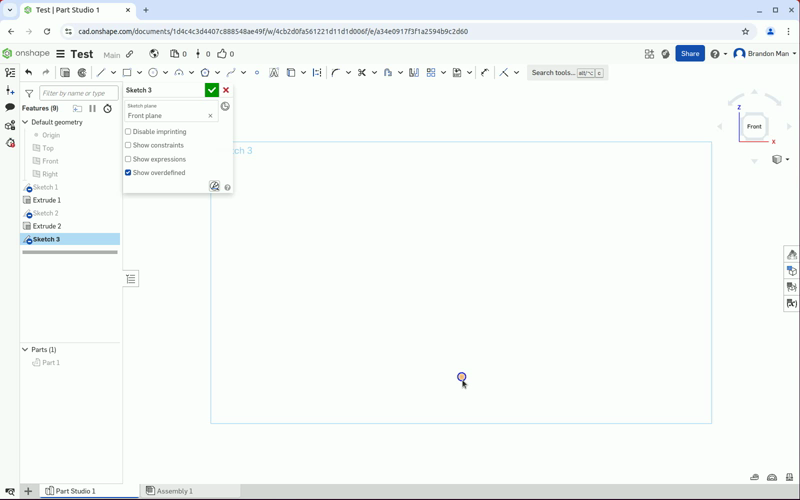
scroll(6)
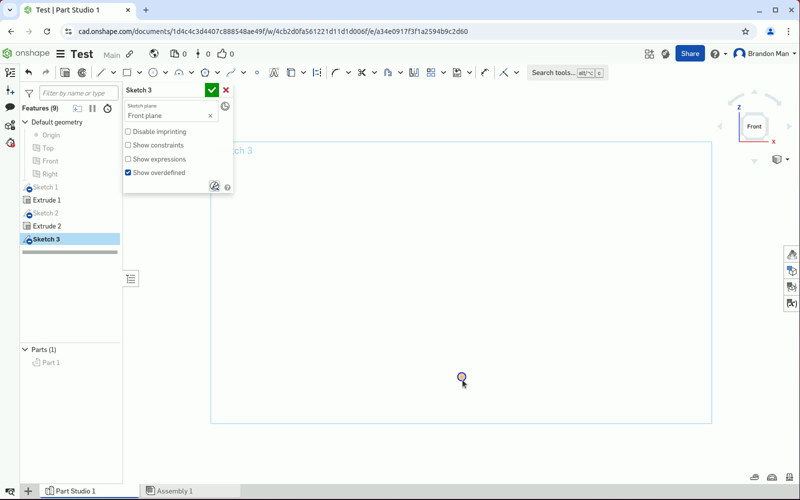
scroll(6)
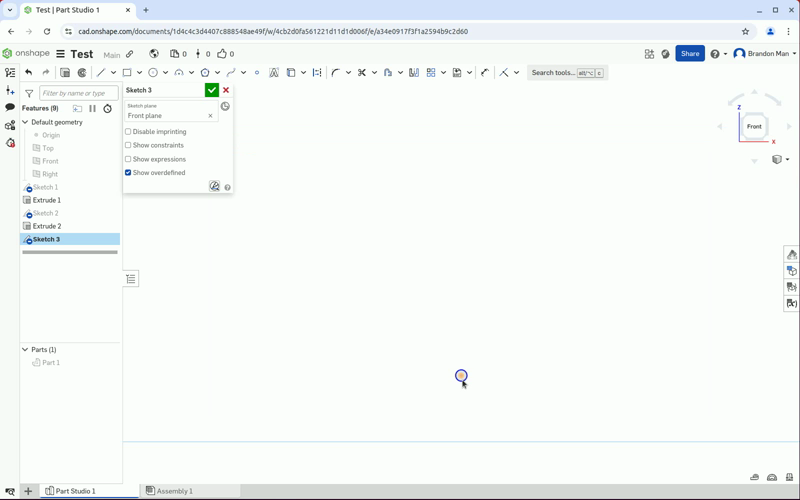
scroll(6)
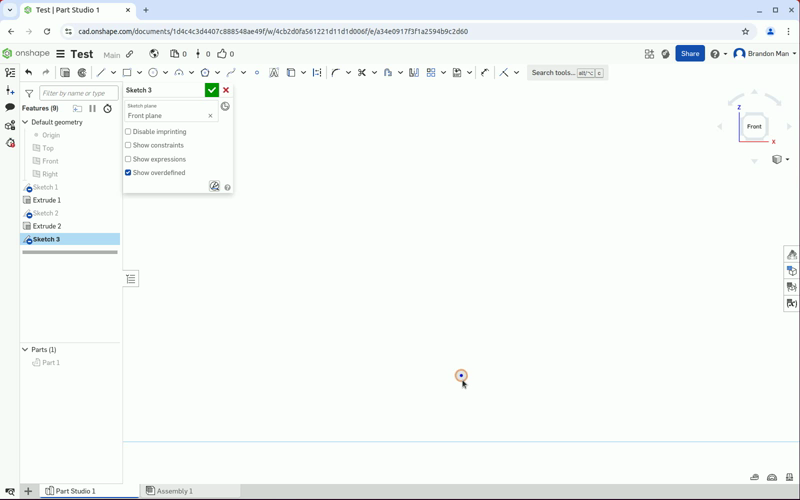
scroll(6)
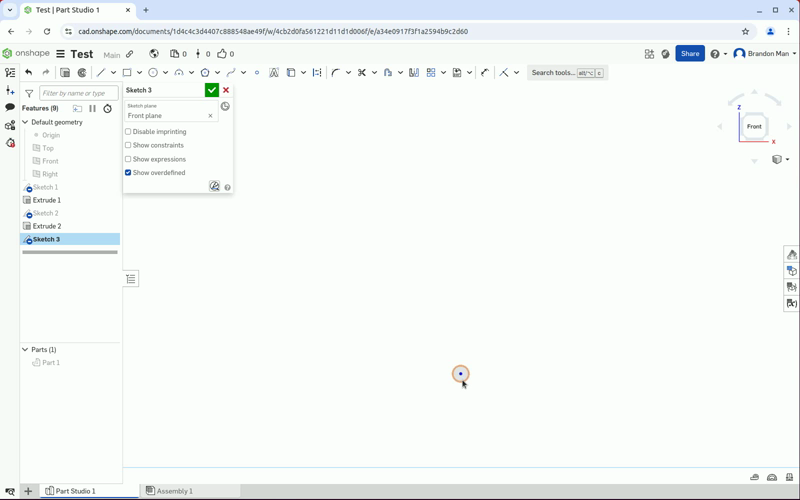
scroll(6)
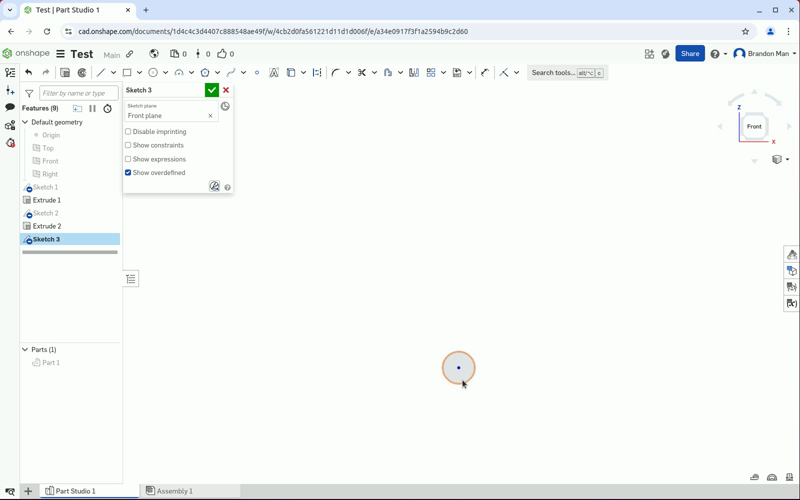
scroll(6)
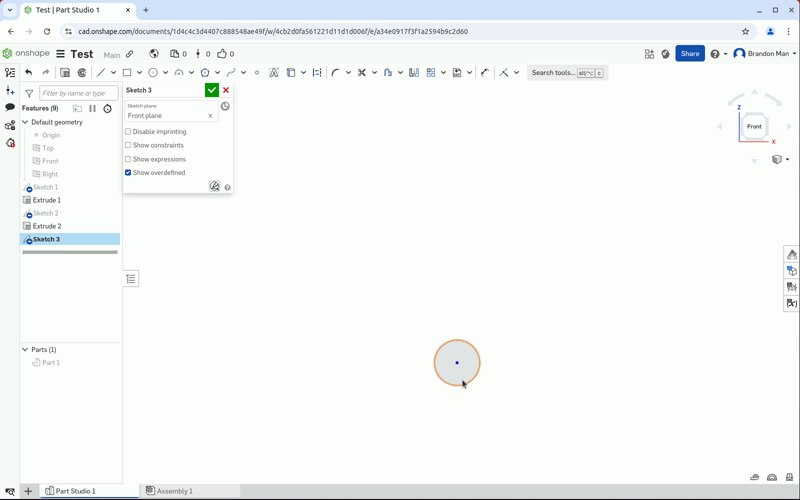
scroll(6)
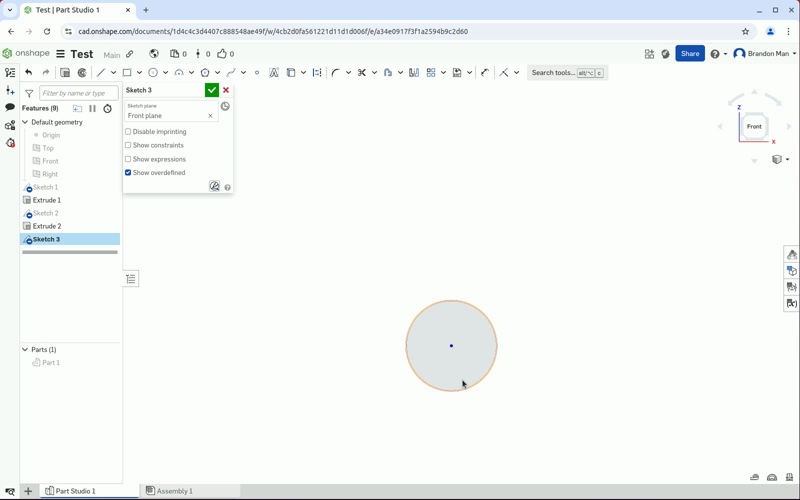
click(462, 379)
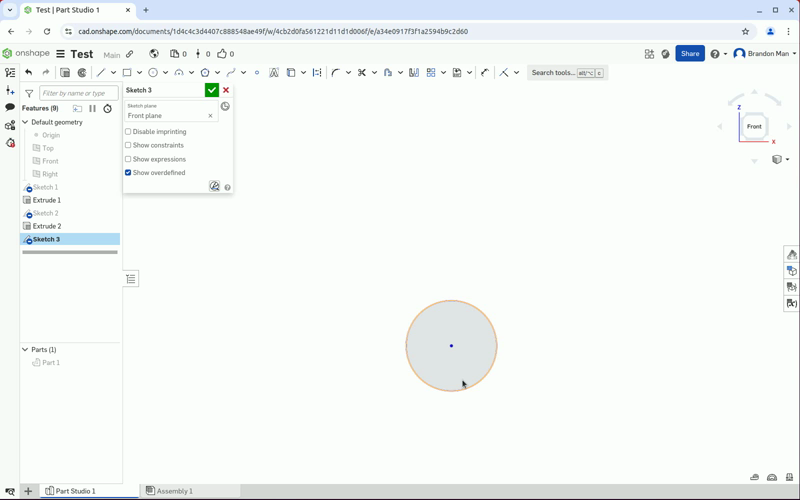
scroll(-6)
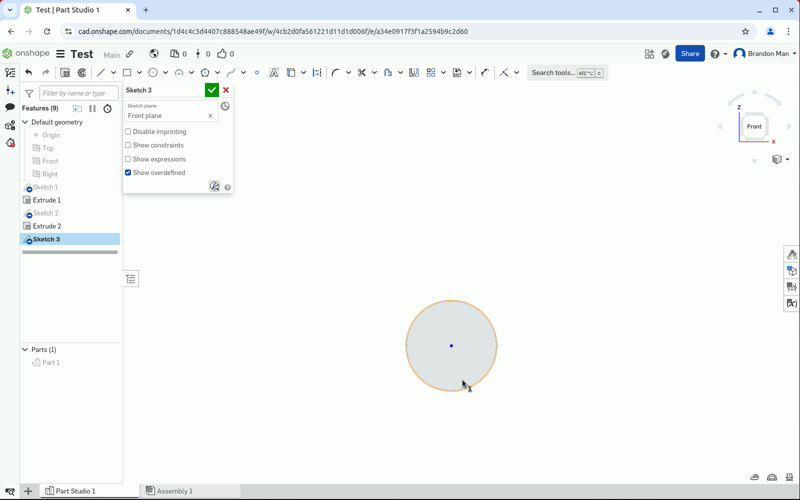
scroll(-6)
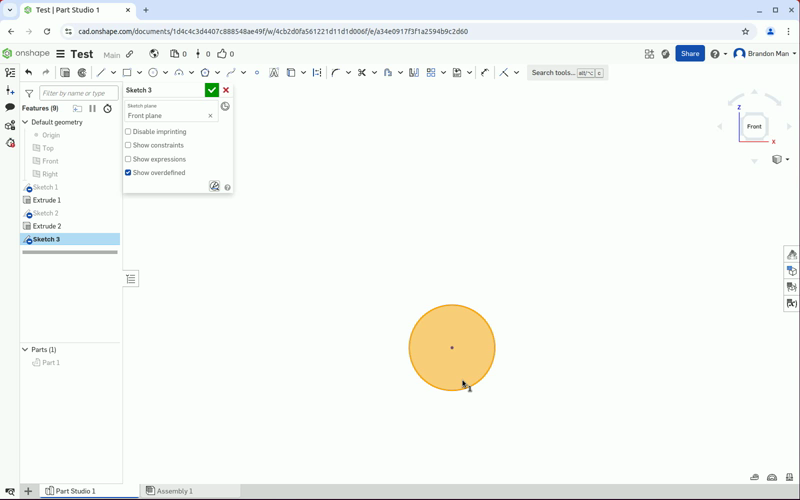
scroll(-6)
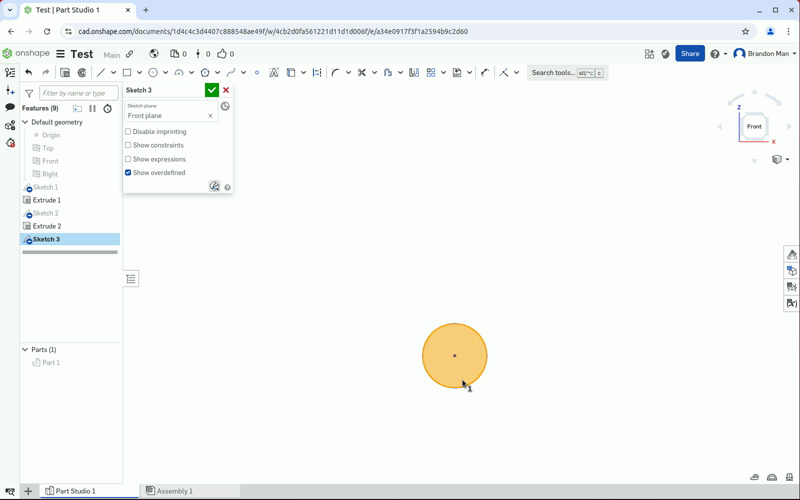
scroll(-6)
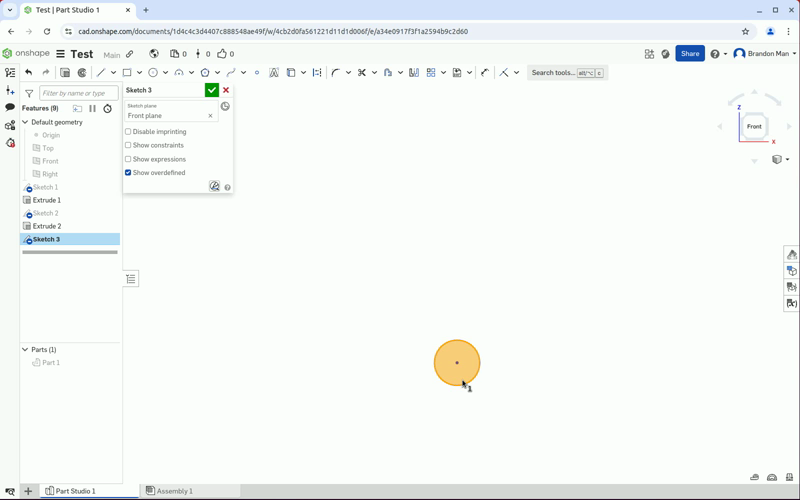
scroll(-6)
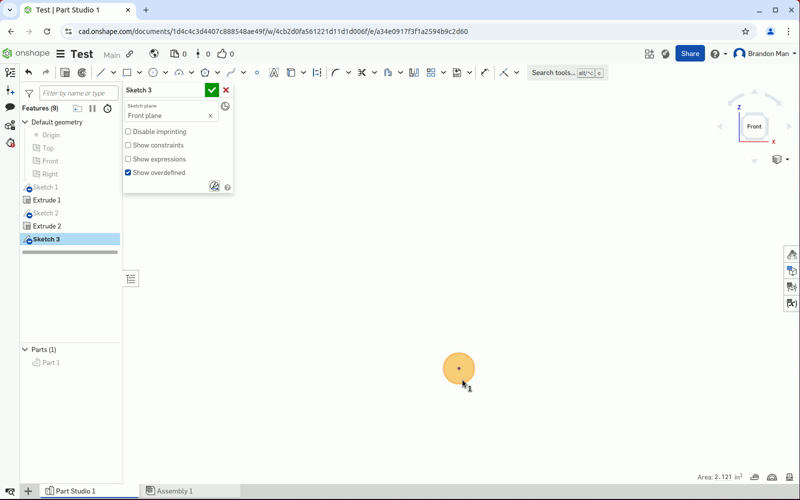
scroll(-6)
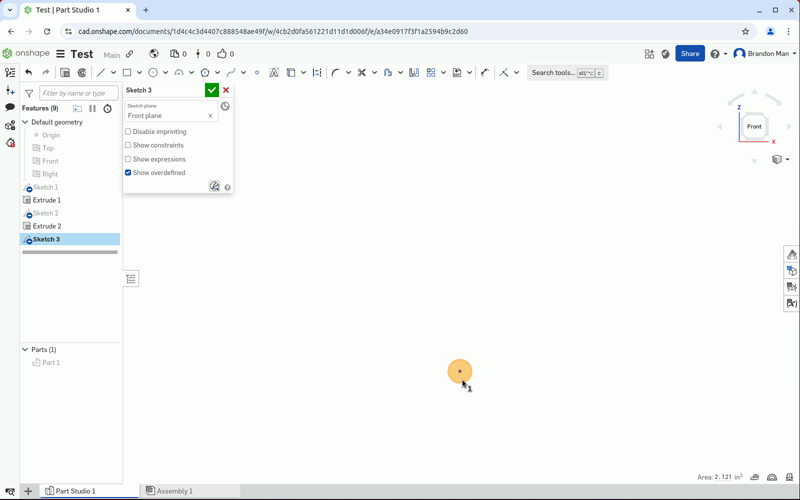
scroll(-6)
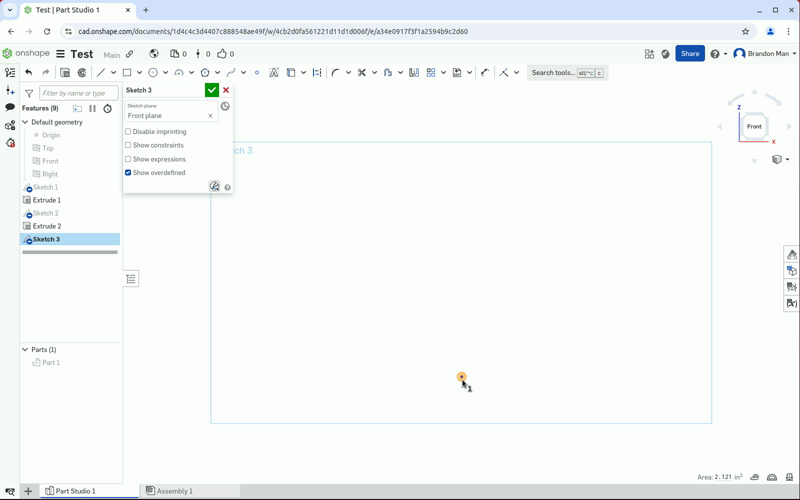
mouse_move(73, 352)
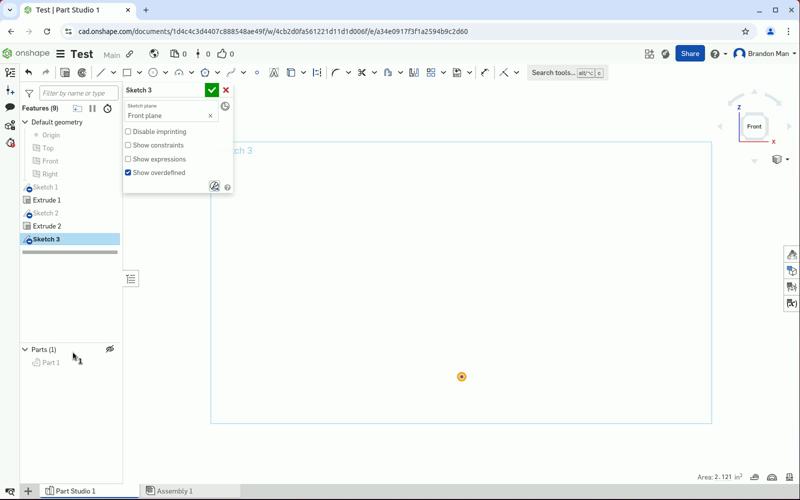
key(shift+y)
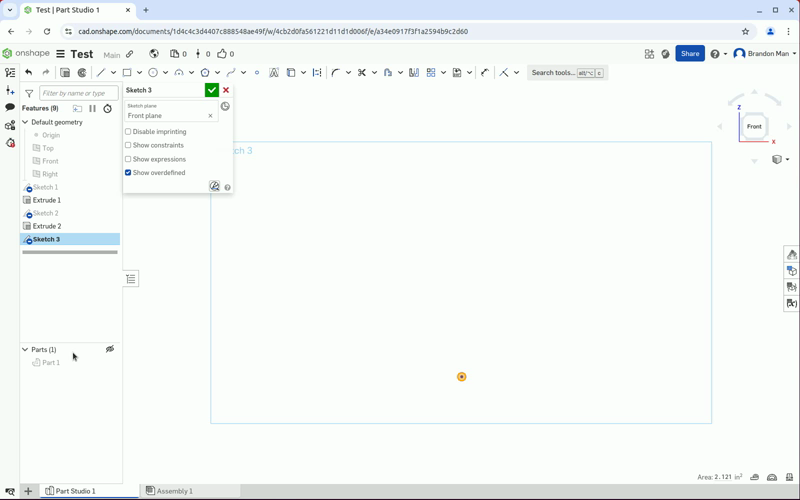
key(shift+e)
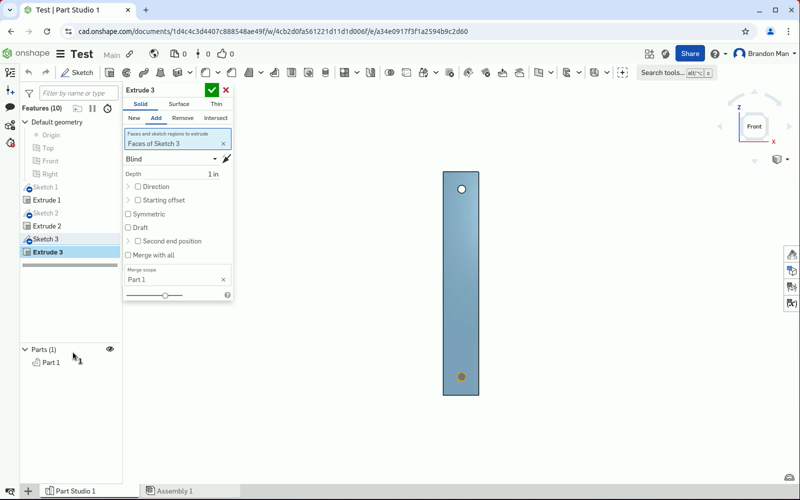
mouse_move(143, 106)
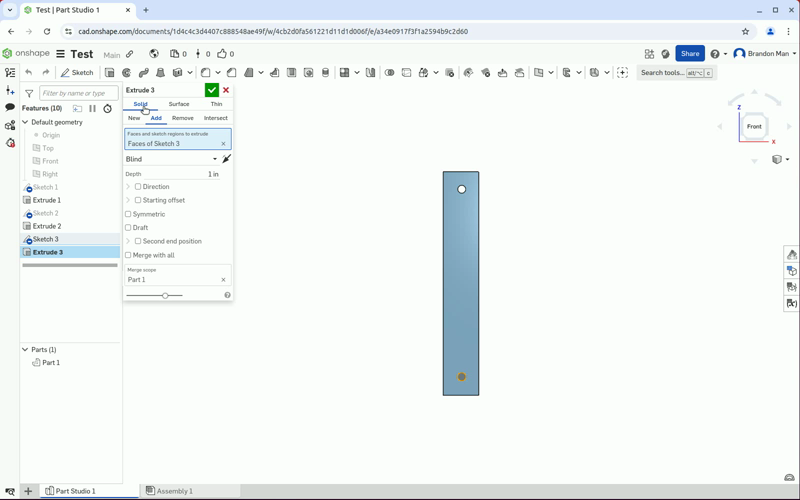
click(143, 106)
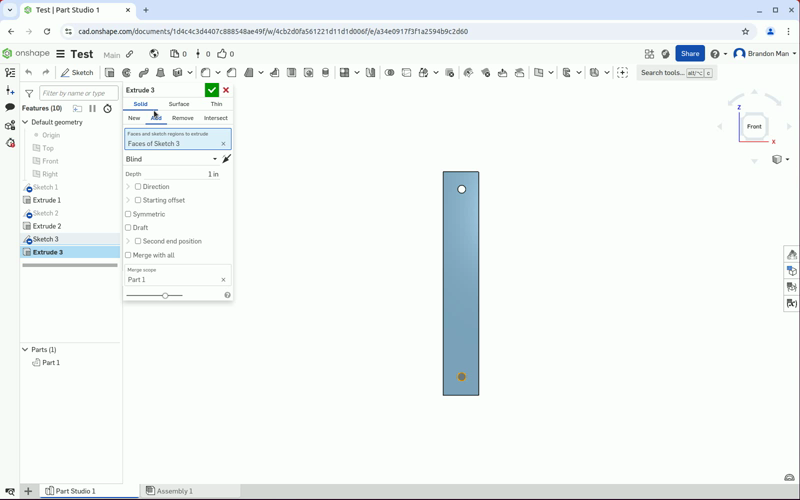
mouse_move(186, 120)
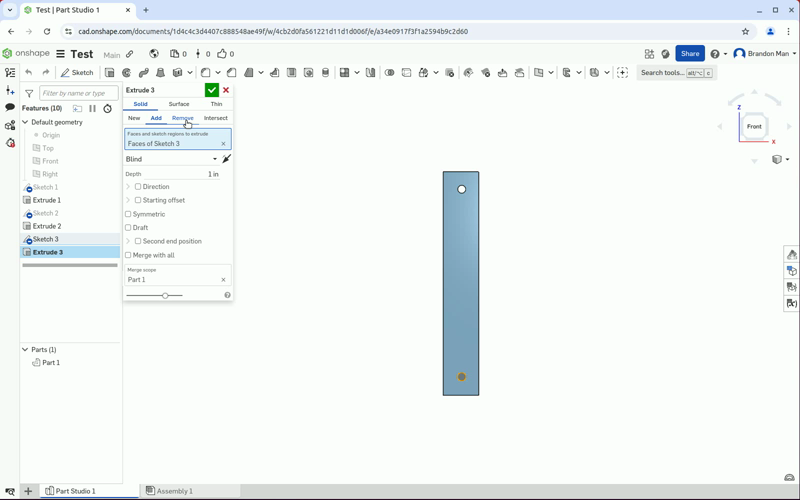
click(186, 120)
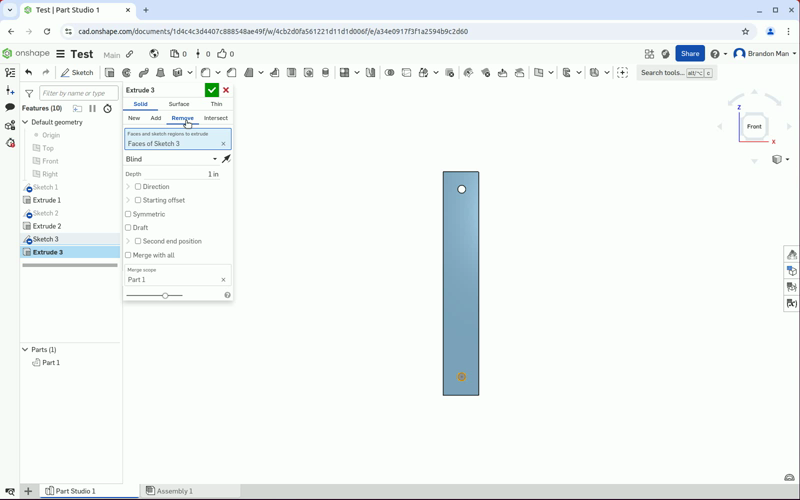
key(tab, 4)
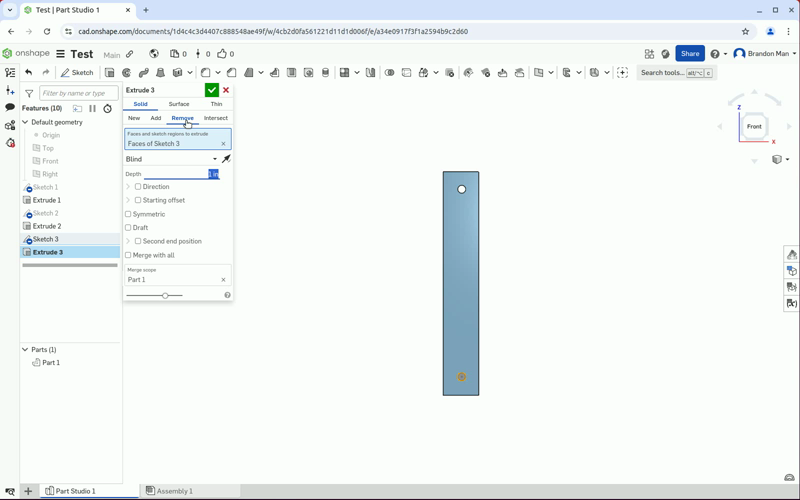
text(-3.852)
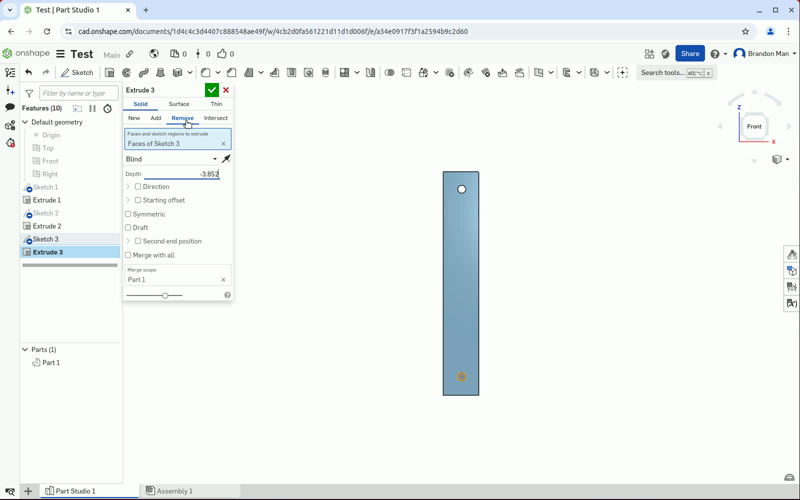
key(tab, 3)
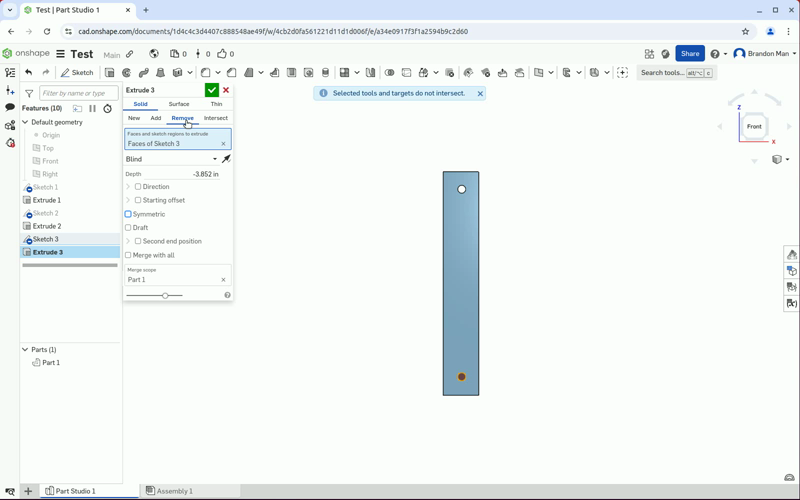
key(space)
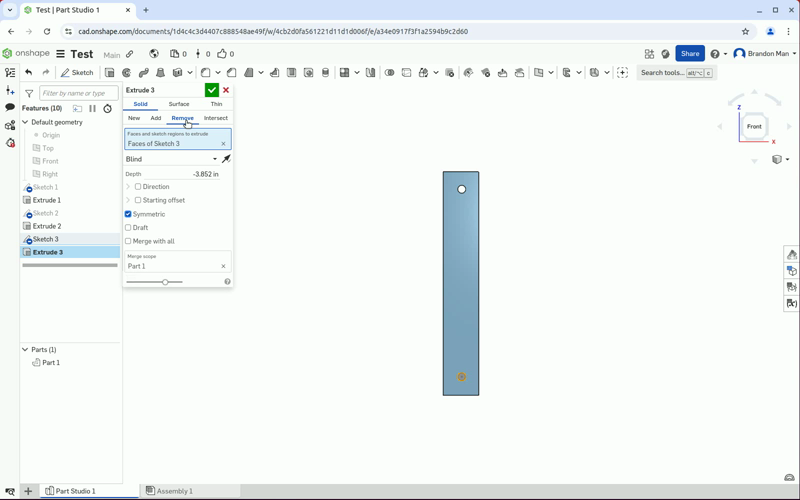
key(tab, 2)
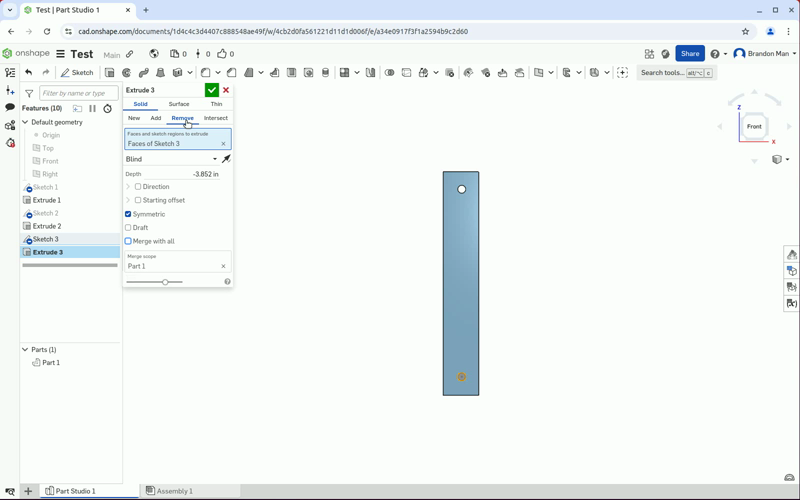
key(space)
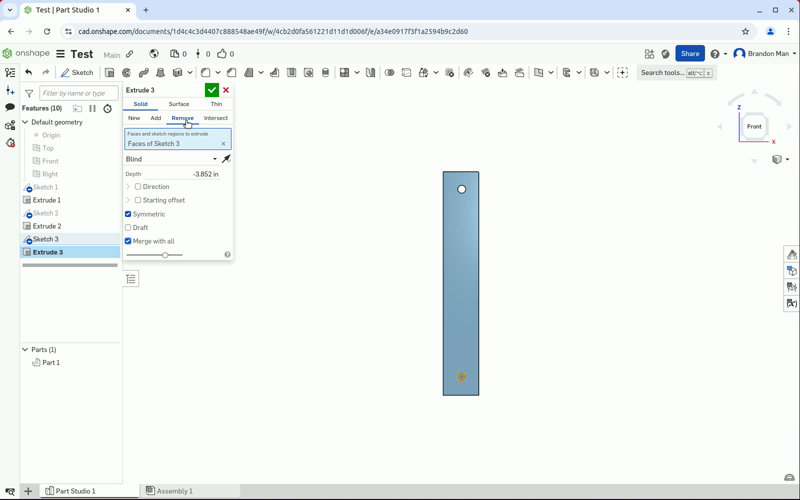
key(enter)
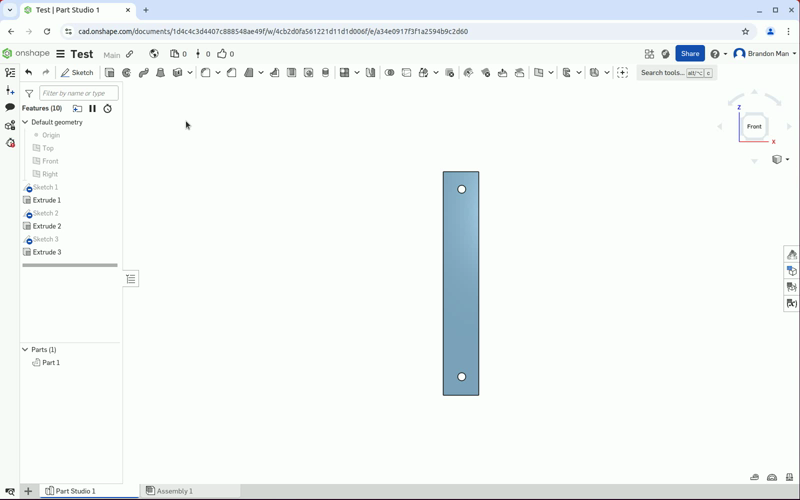
key(shift+h)
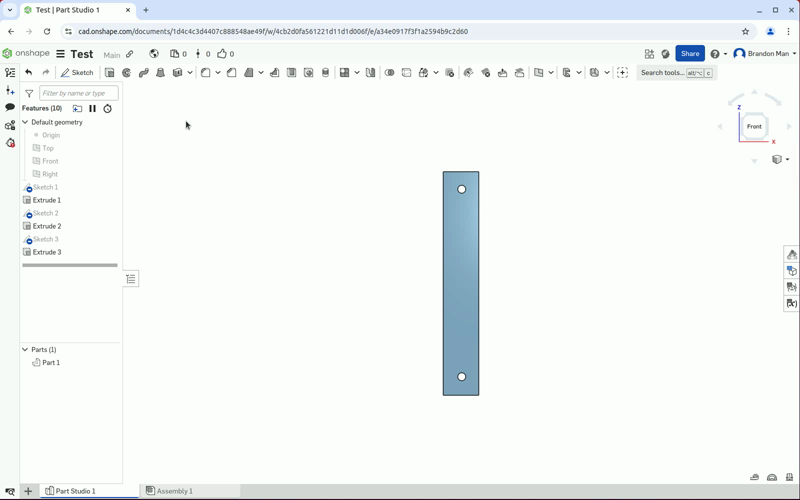
key(shift+h)
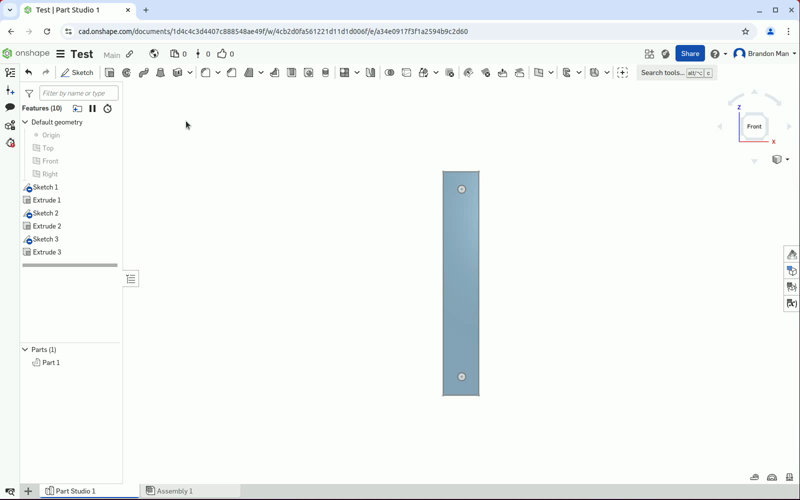
key(shift+7)
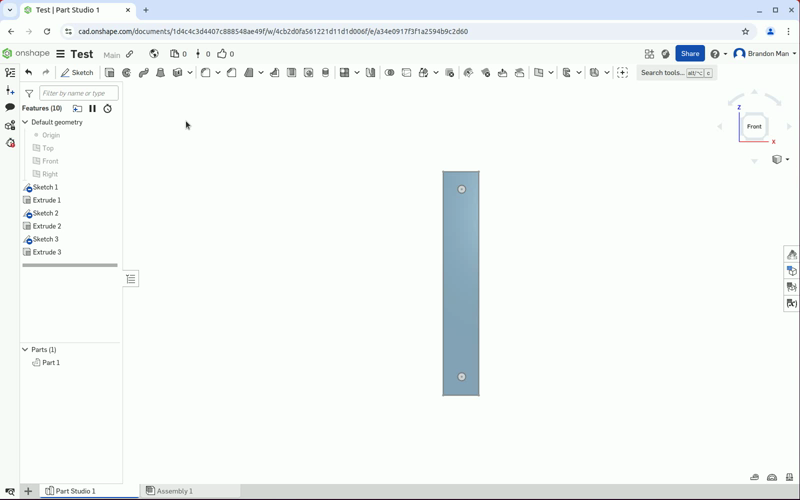
key(left, 2)
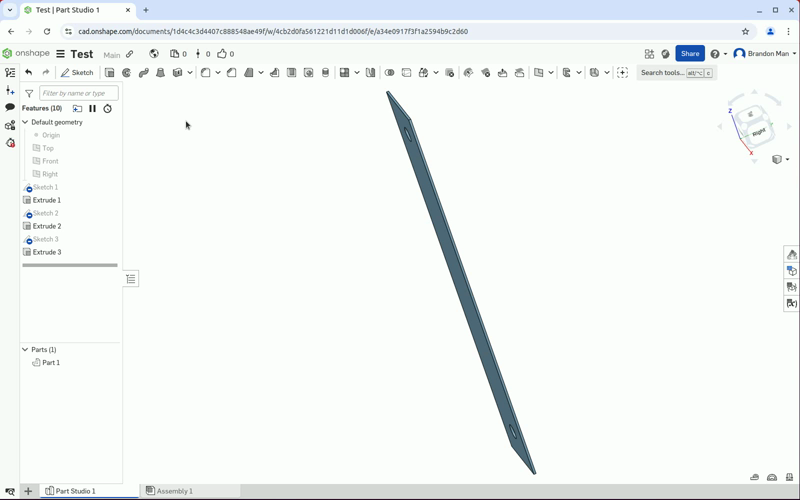
key(down, 2)
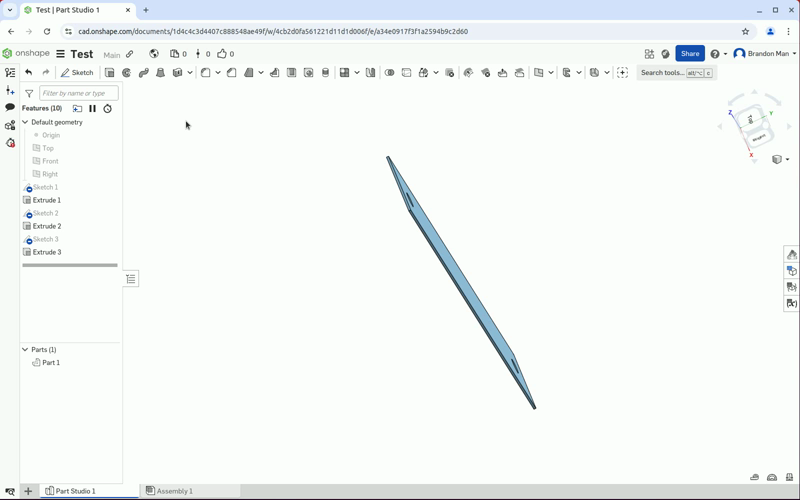
key(up, 2)
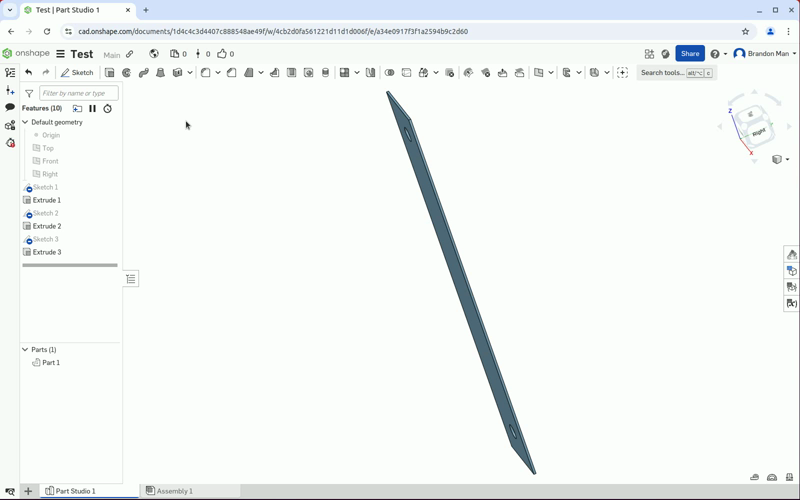
key(right, 2)
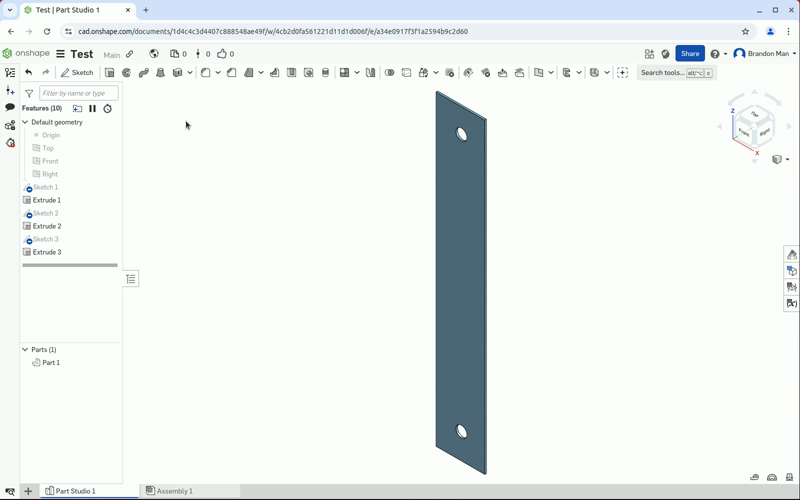
mouse_move(73, 189)
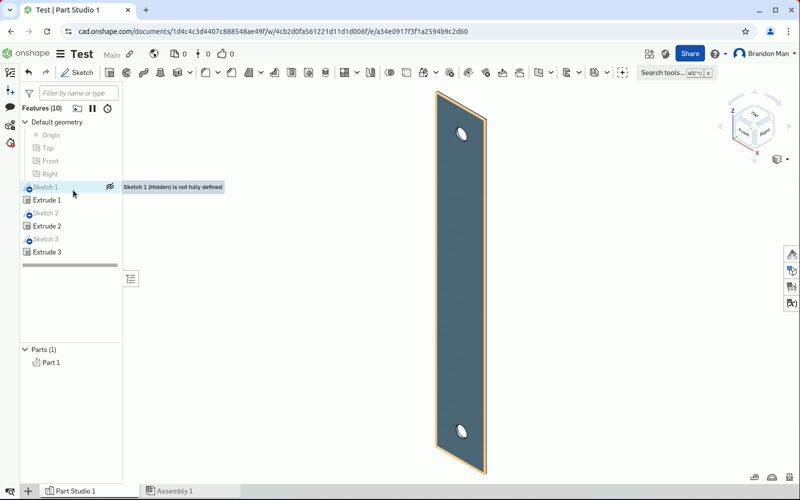
click(73, 189)